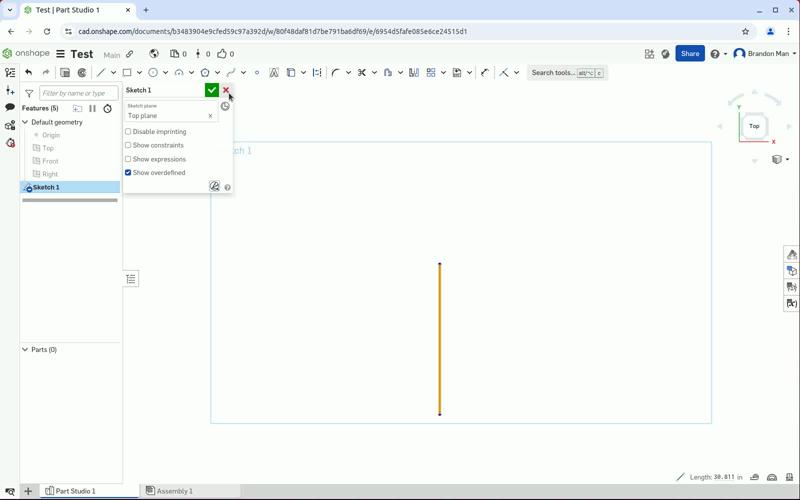
key(shift+h)
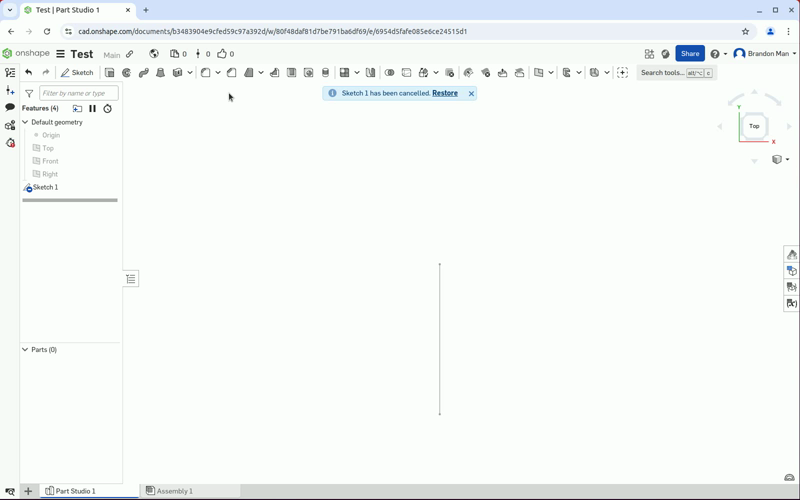
mouse_move(73, 352)
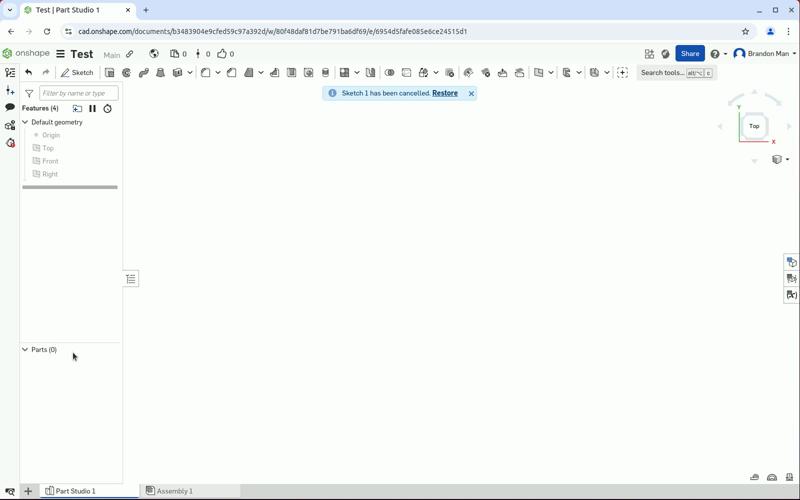
key(y)
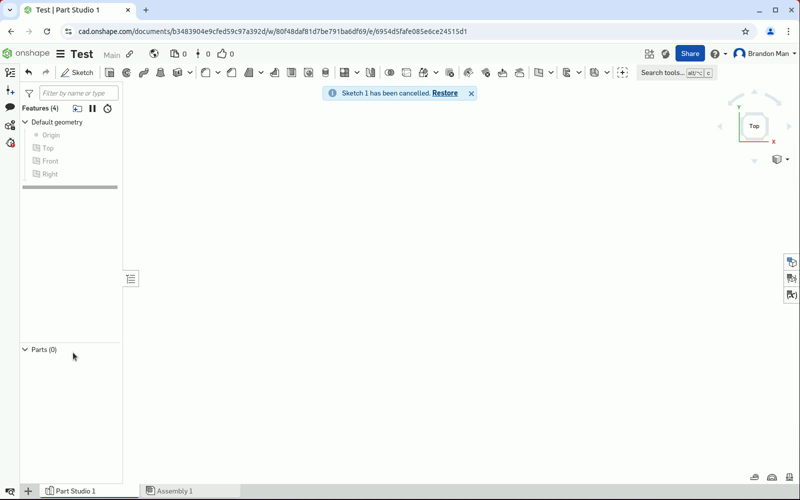
key(shift+p)
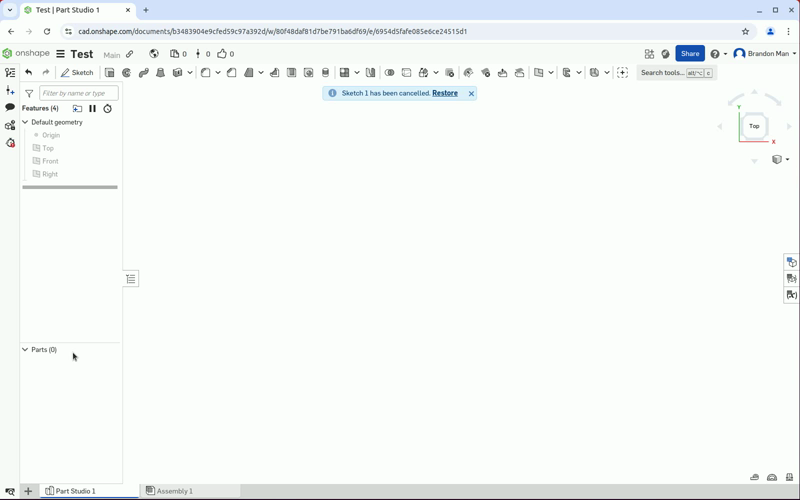
key(space)
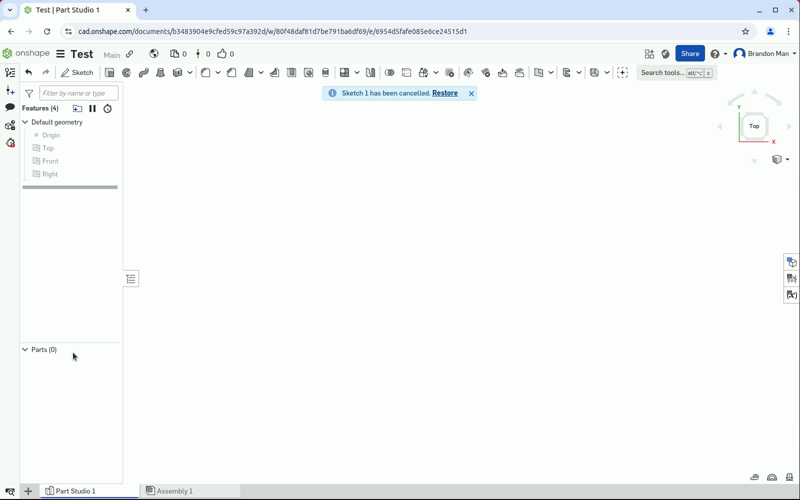
key_down(shift)
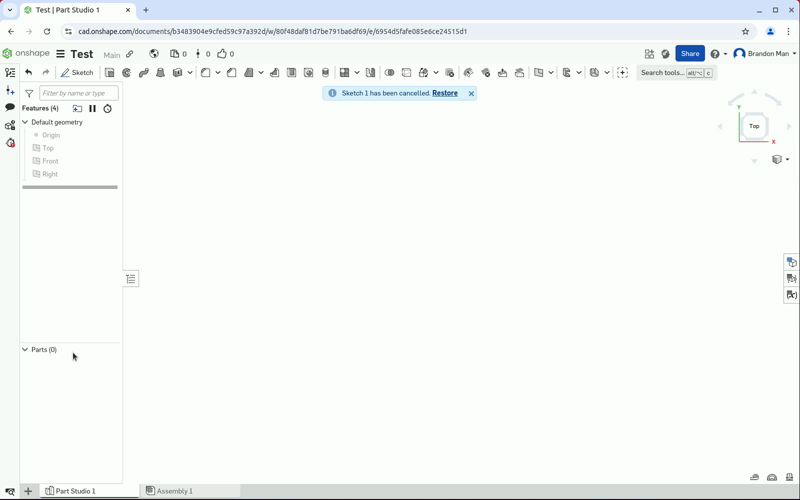
key(up)
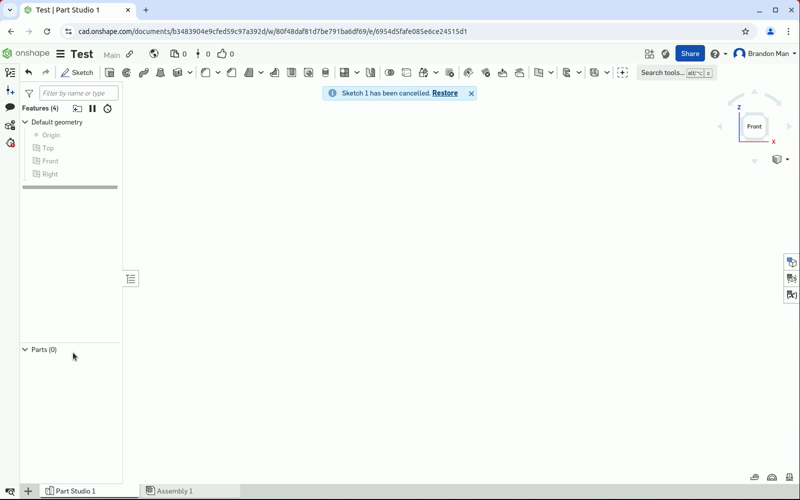
key_up(shift)
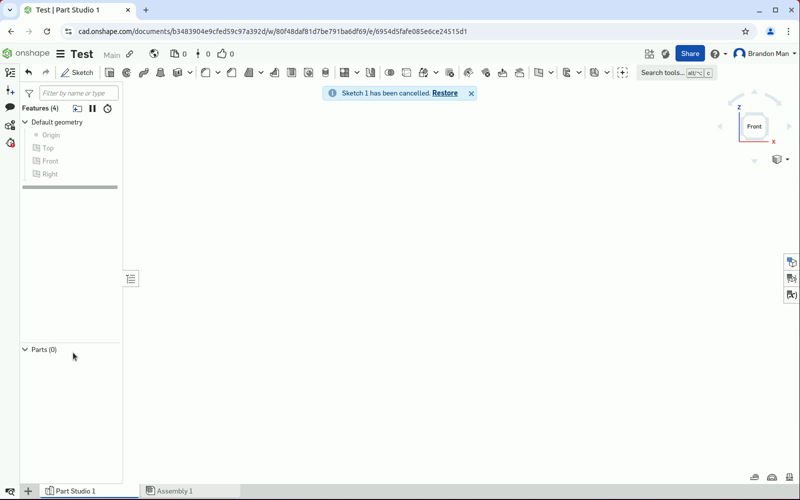
mouse_move(73, 352)
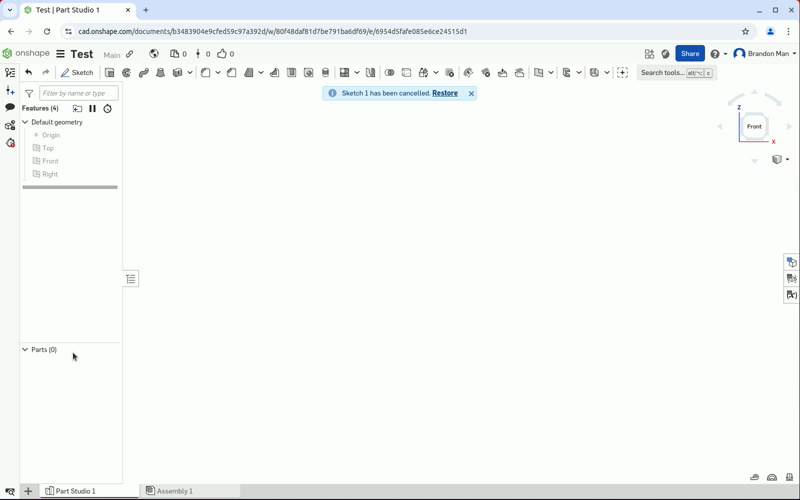
key(shift+y)
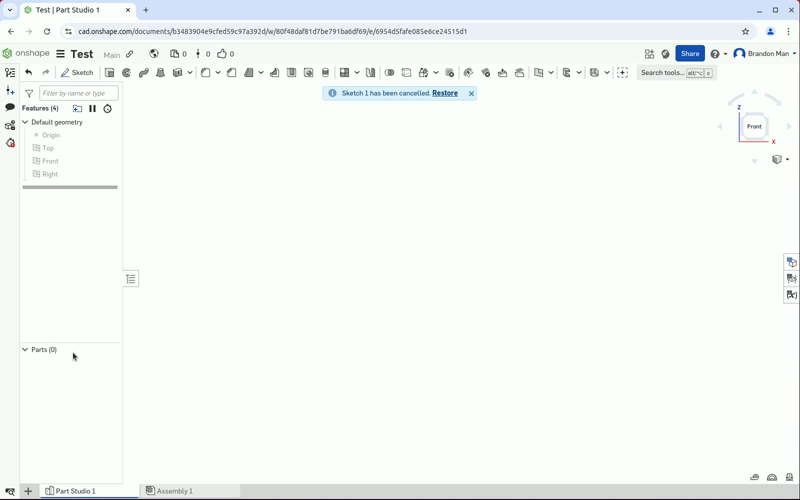
key(shift+s)
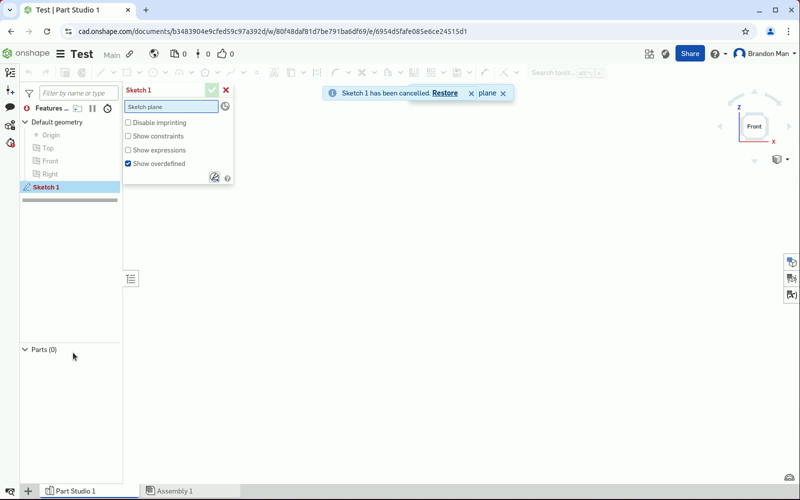
mouse_move(73, 163)
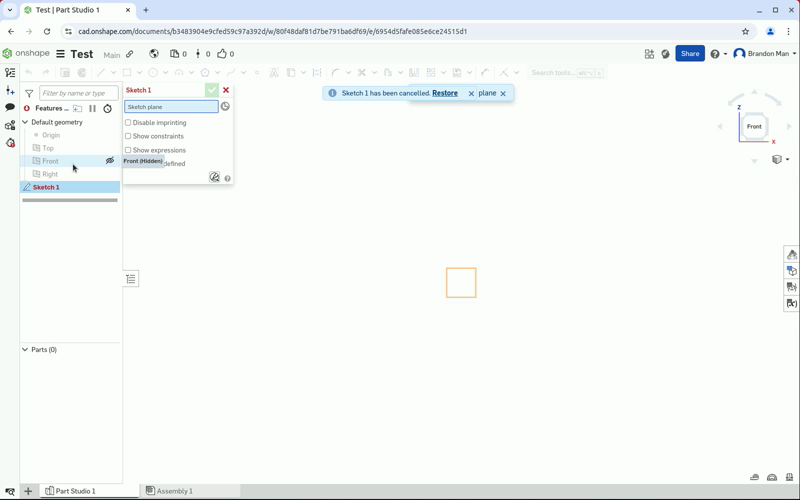
click(73, 163)
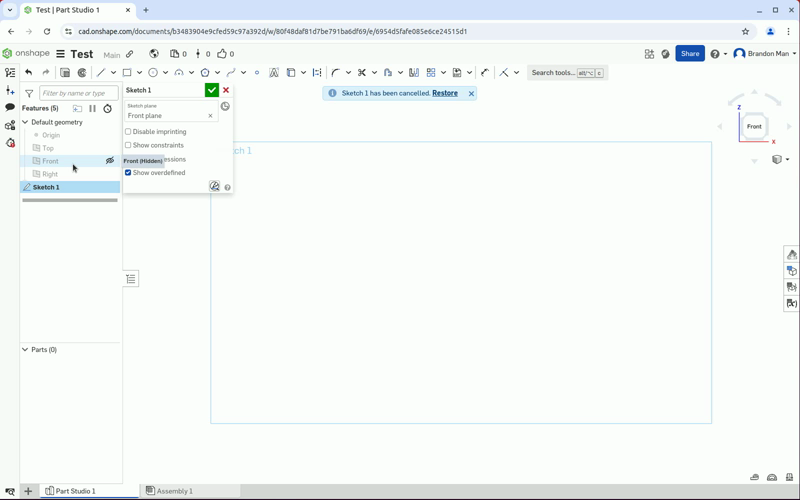
mouse_move(73, 352)
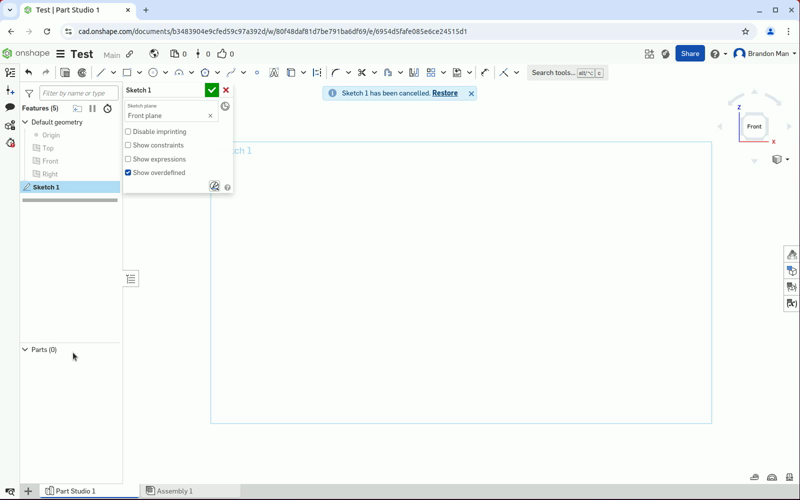
key(y)
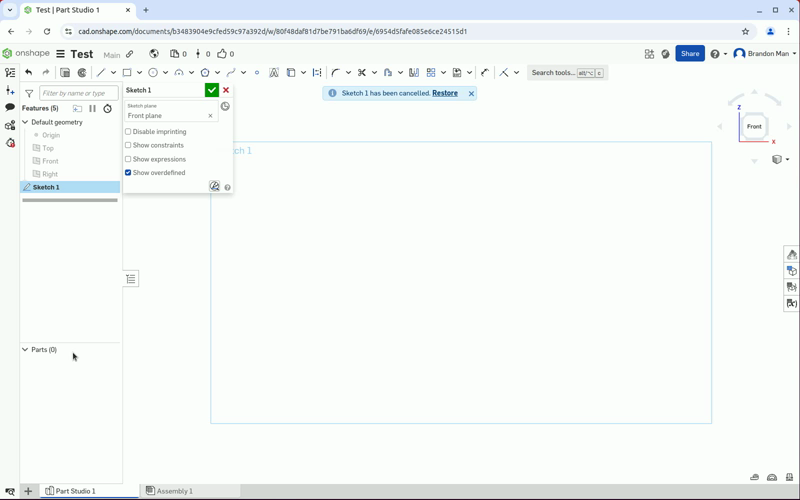
key(c)
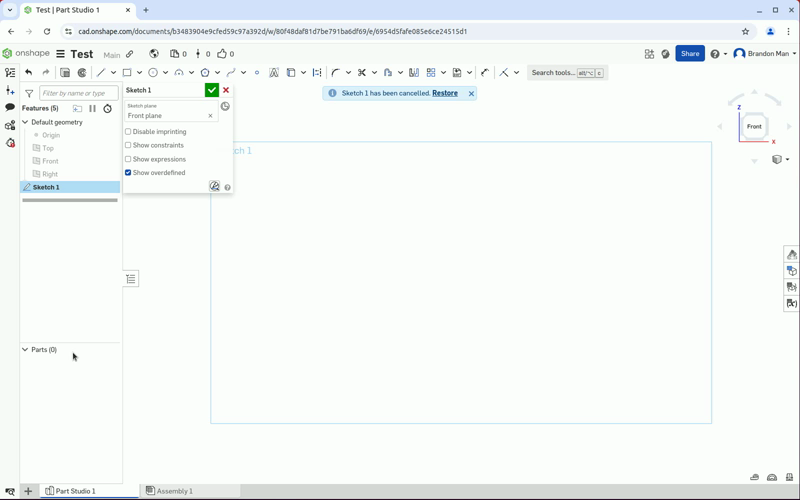
key_down(shift)
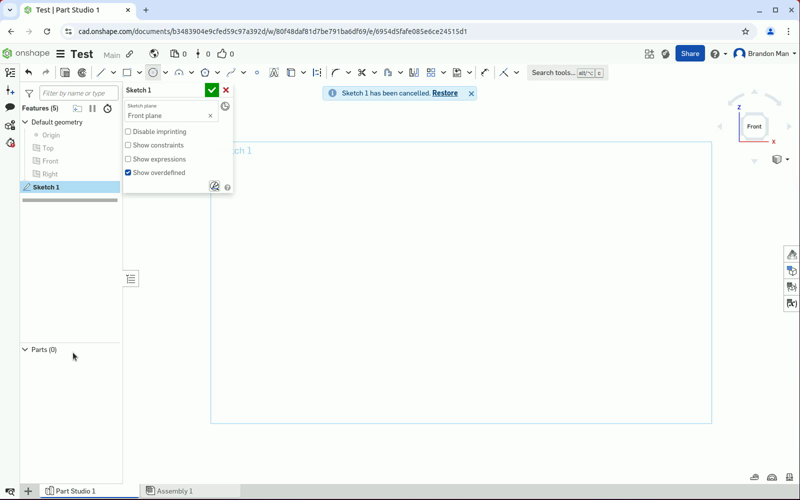
mouse_move(460, 282)
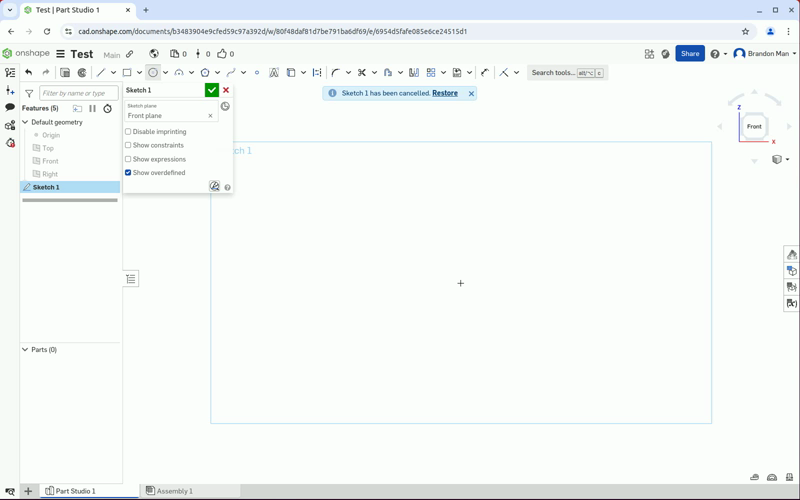
click(460, 282)
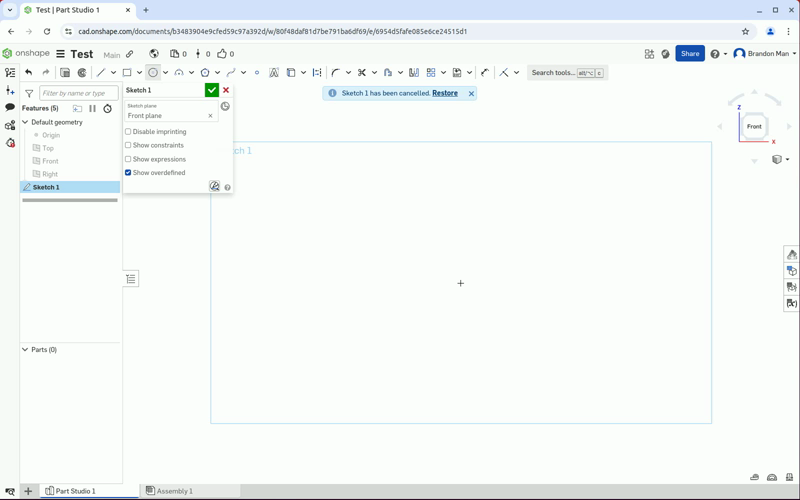
key_up(shift)
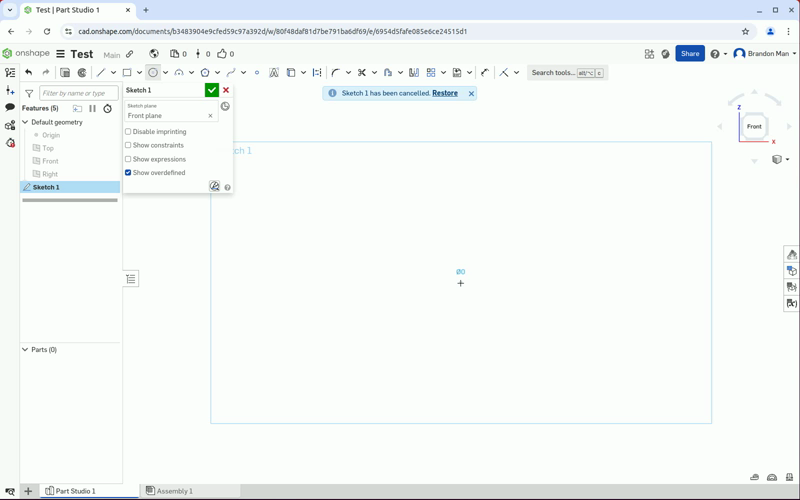
mouse_move(505, 282)
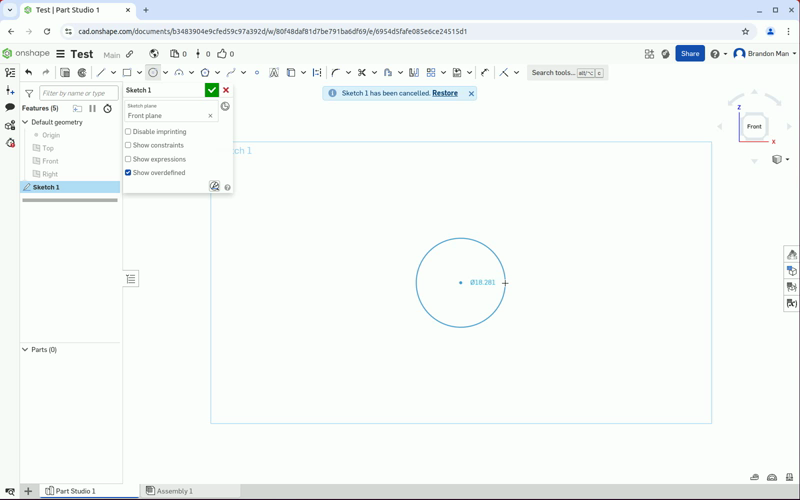
click(505, 282)
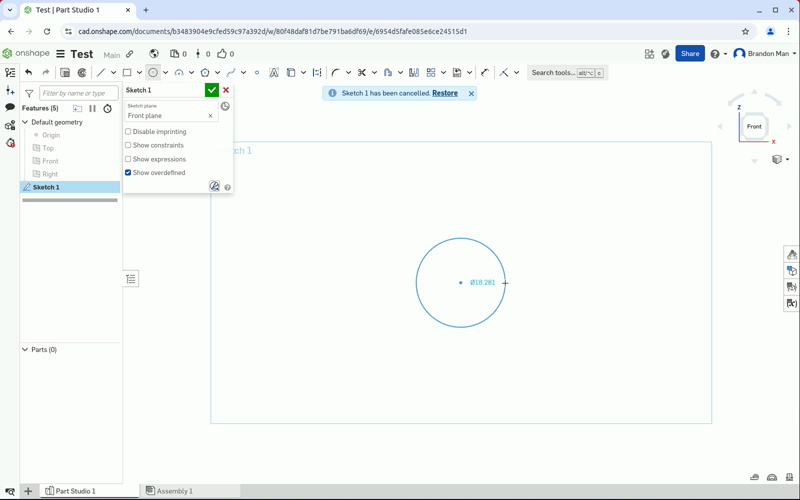
key(esc)
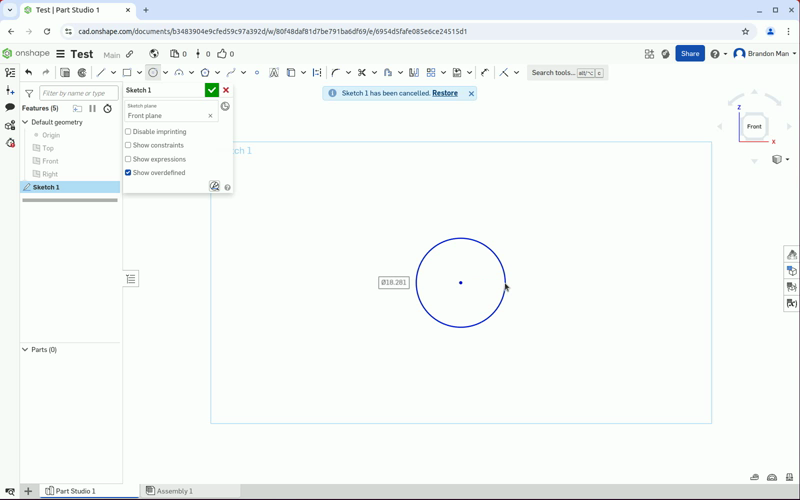
key(c)
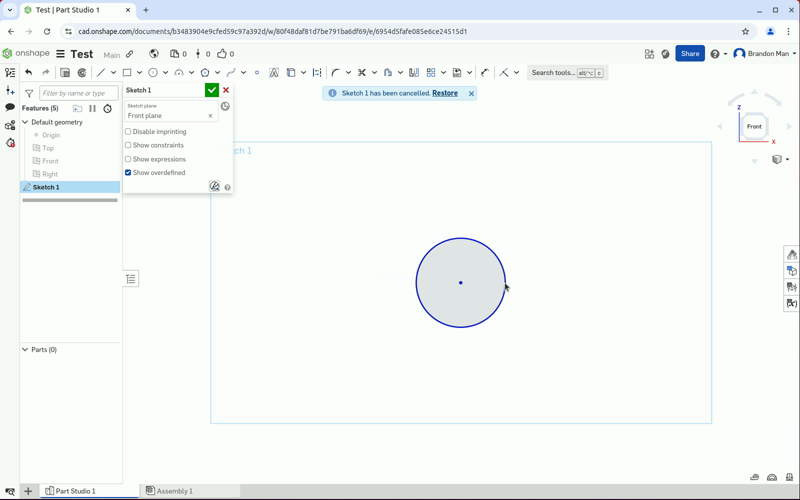
key_down(shift)
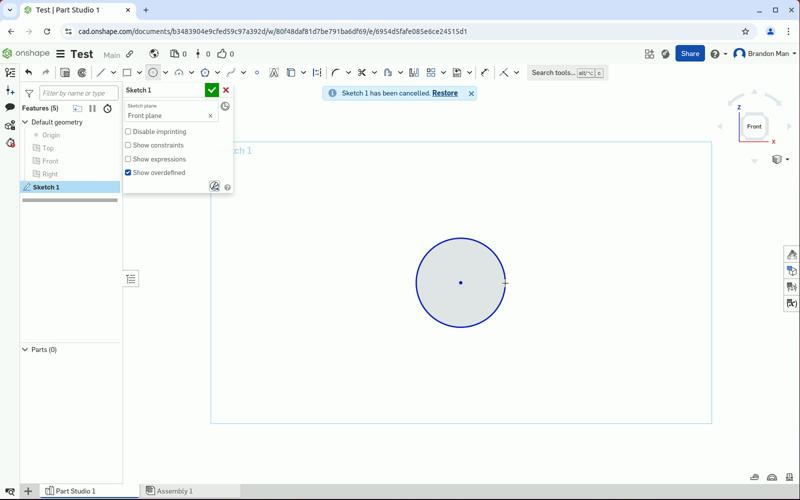
mouse_move(460, 282)
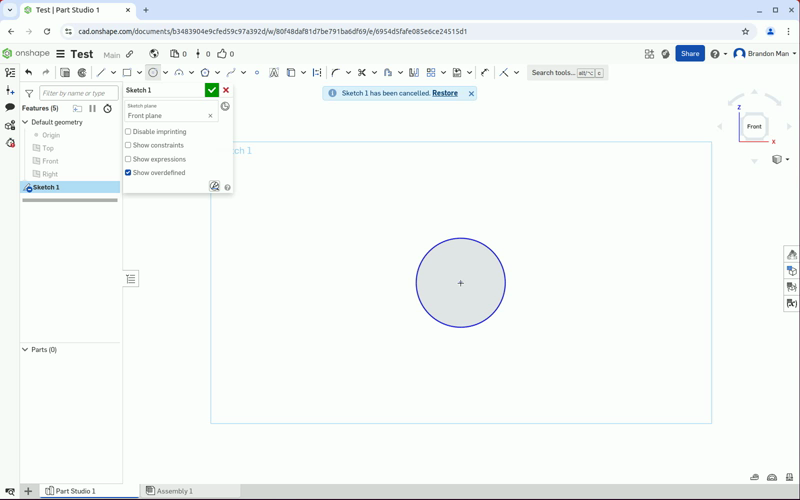
click(460, 282)
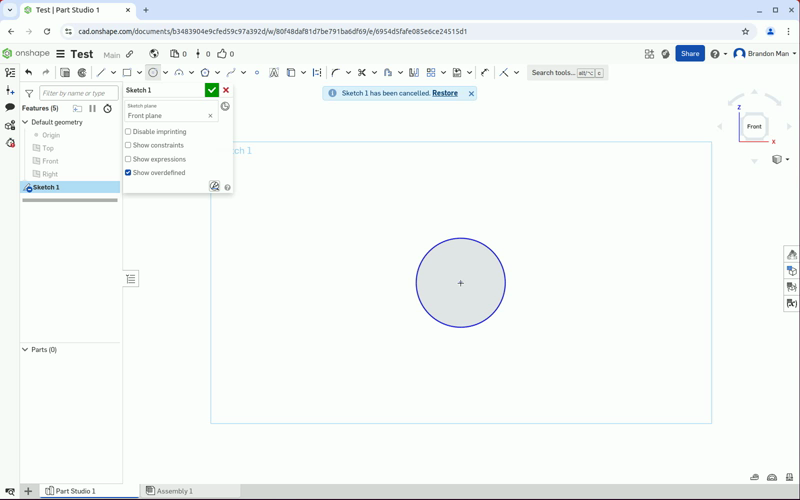
key_up(shift)
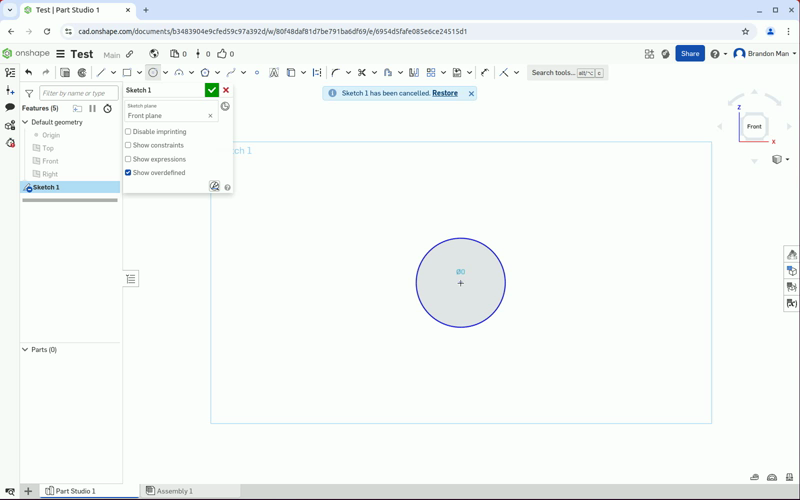
mouse_move(478, 282)
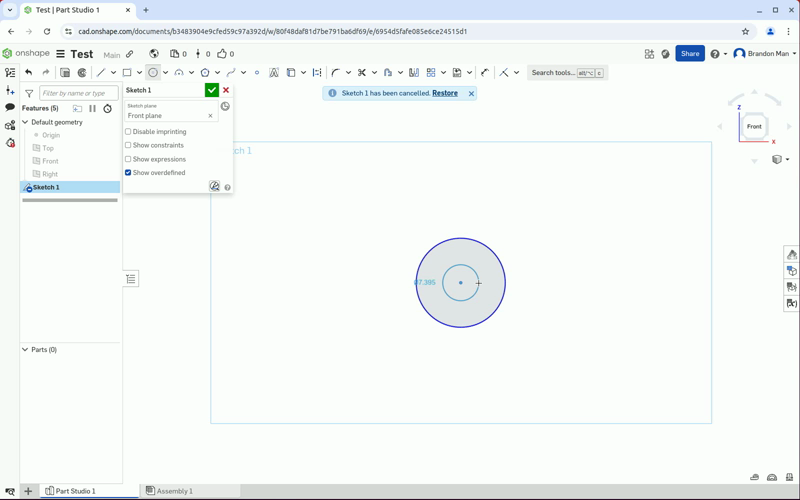
click(478, 282)
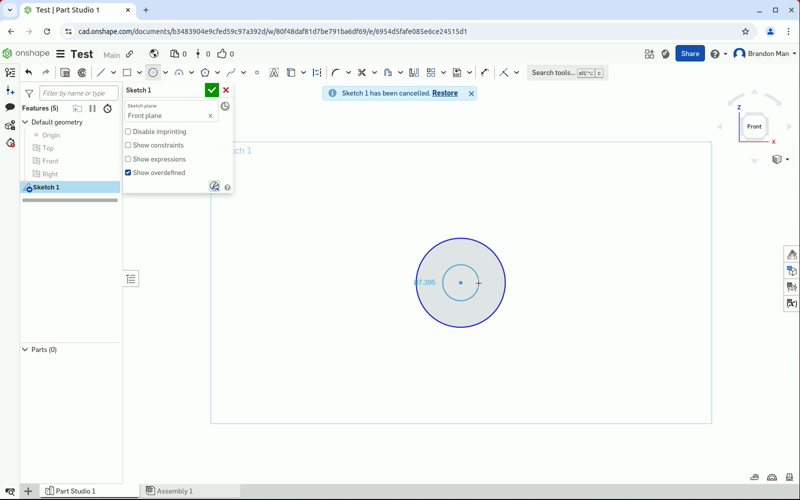
key(esc)
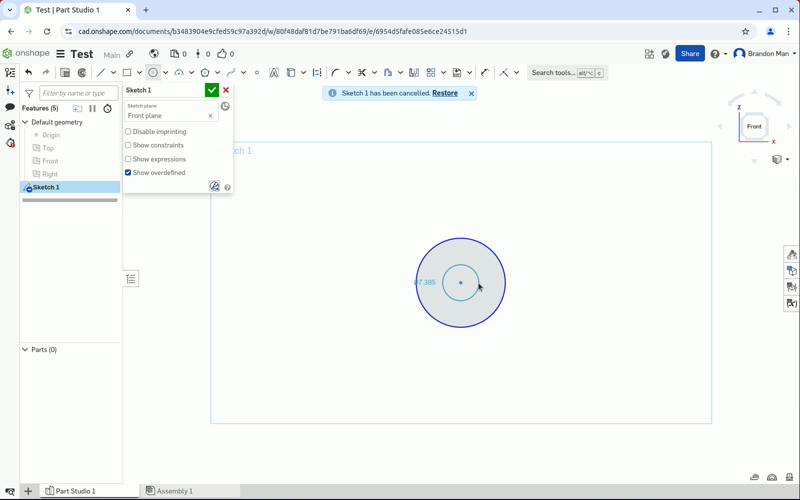
mouse_move(475, 263)
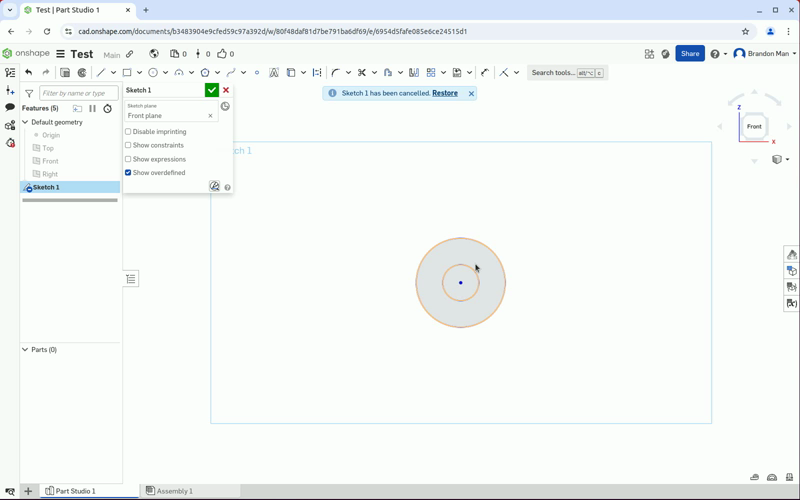
click(475, 263)
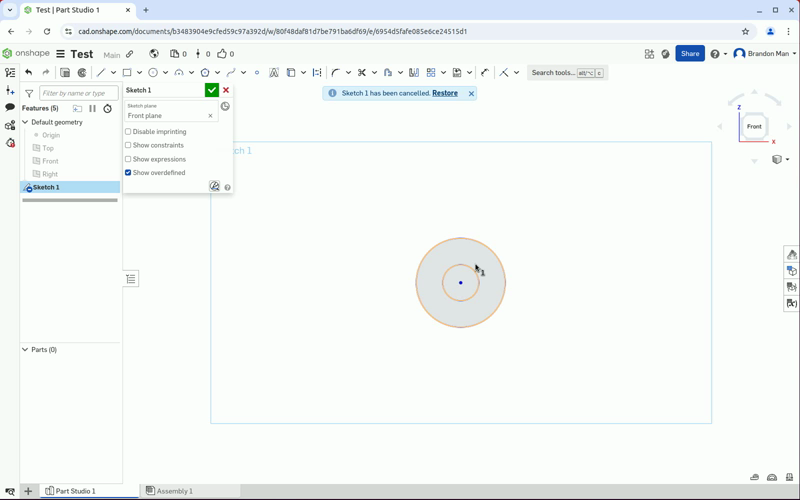
mouse_move(73, 352)
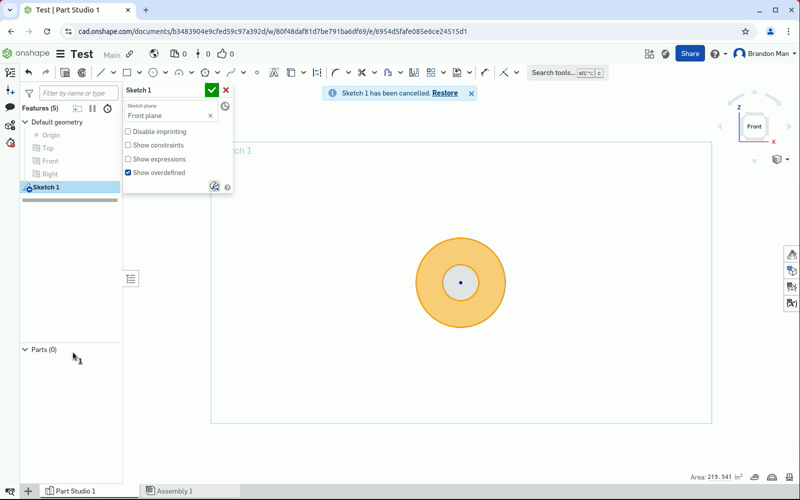
key(shift+y)
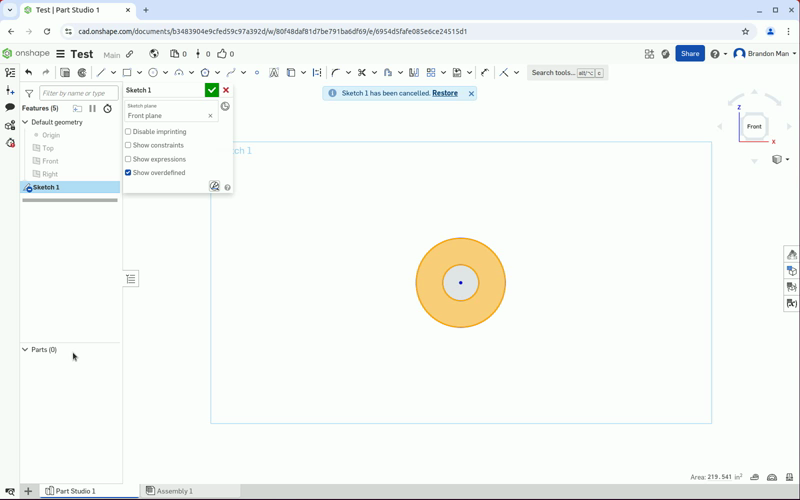
key(shift+e)
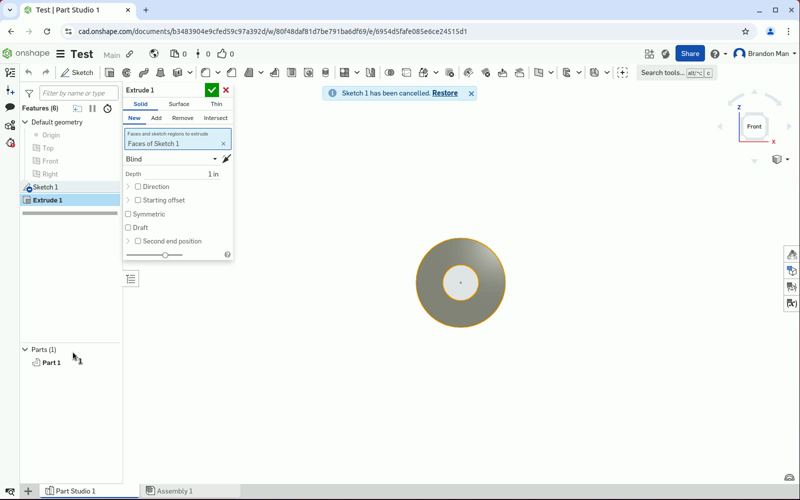
mouse_move(143, 106)
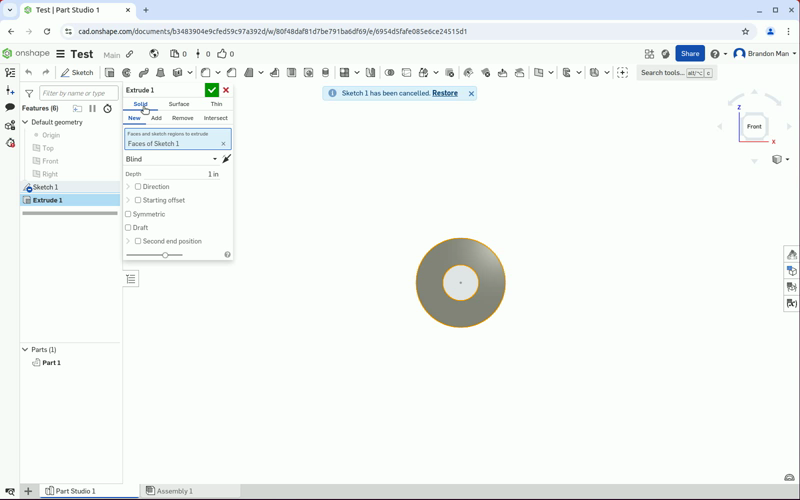
click(143, 106)
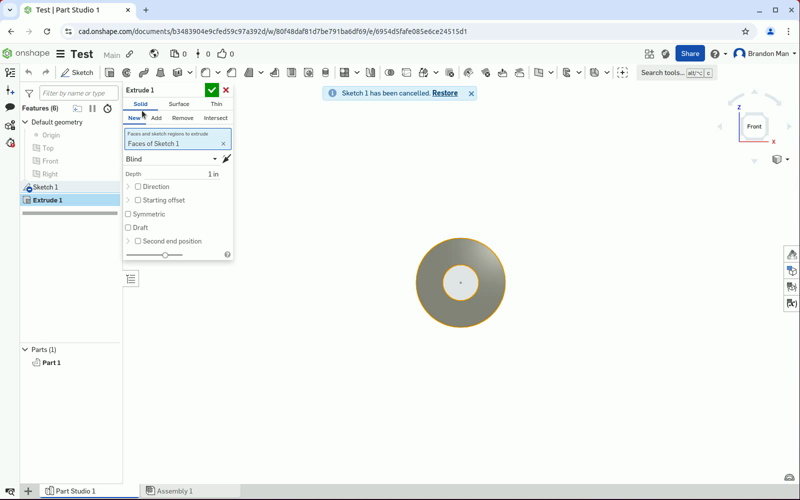
mouse_move(137, 120)
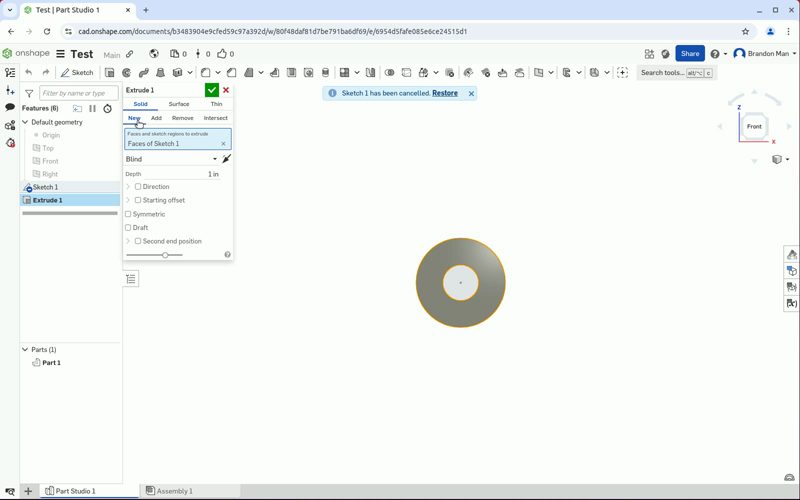
click(137, 120)
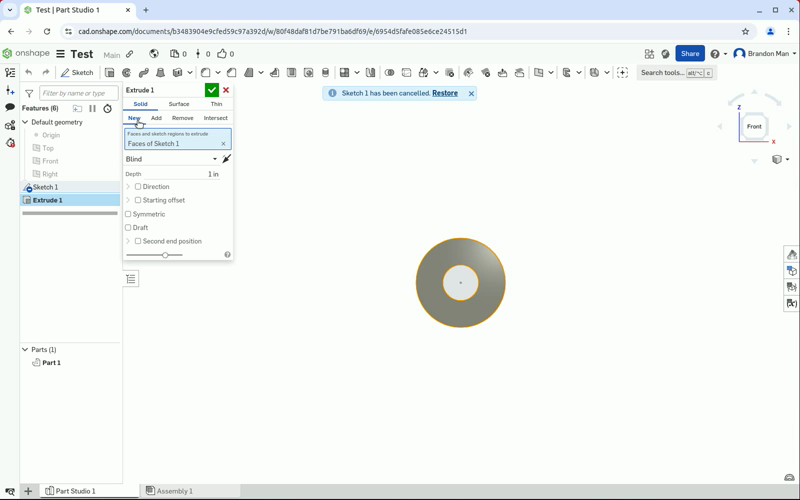
key(tab, 4)
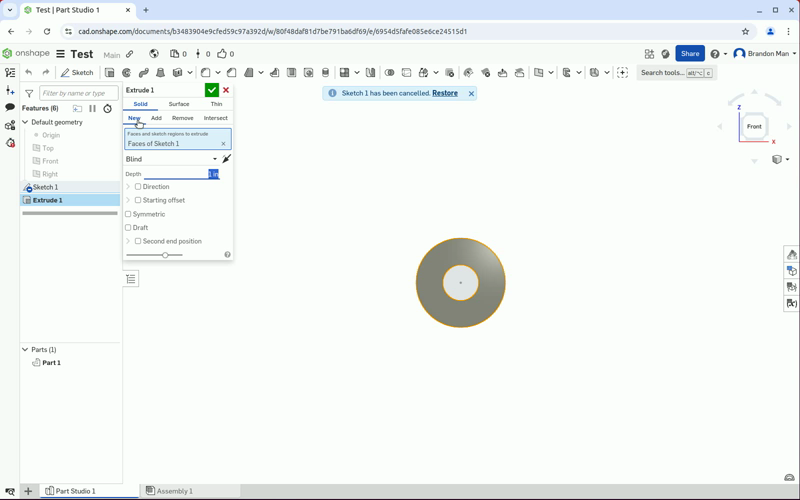
text(3.611)
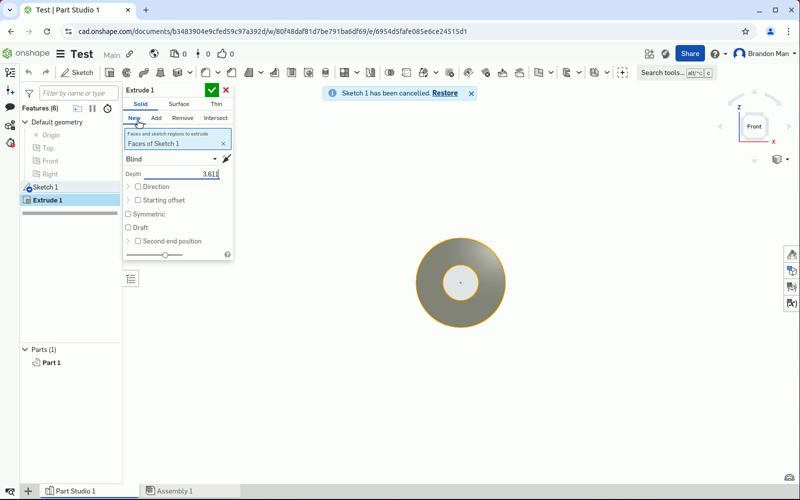
key(enter)
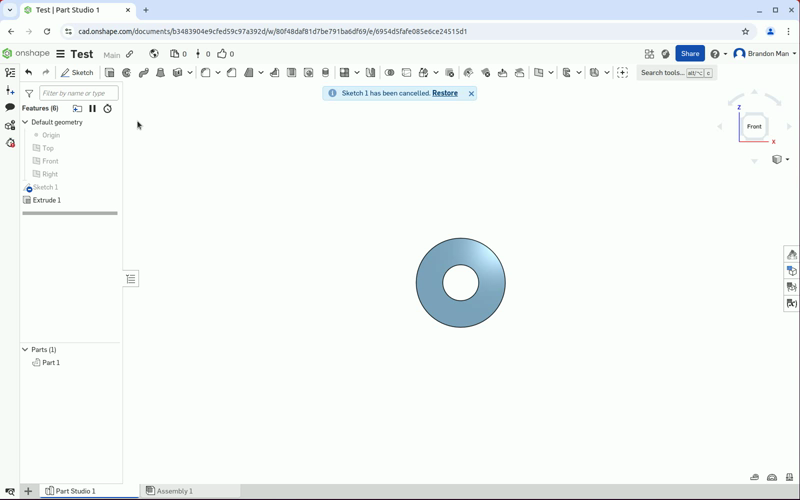
key(shift+h)
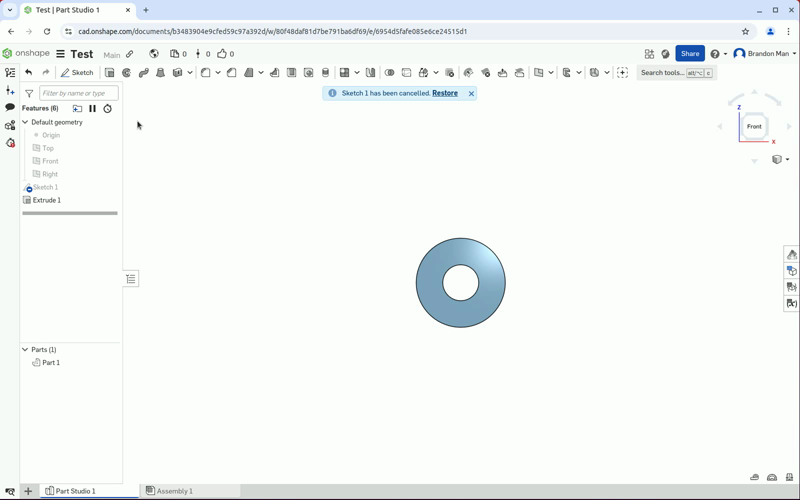
key(shift+h)
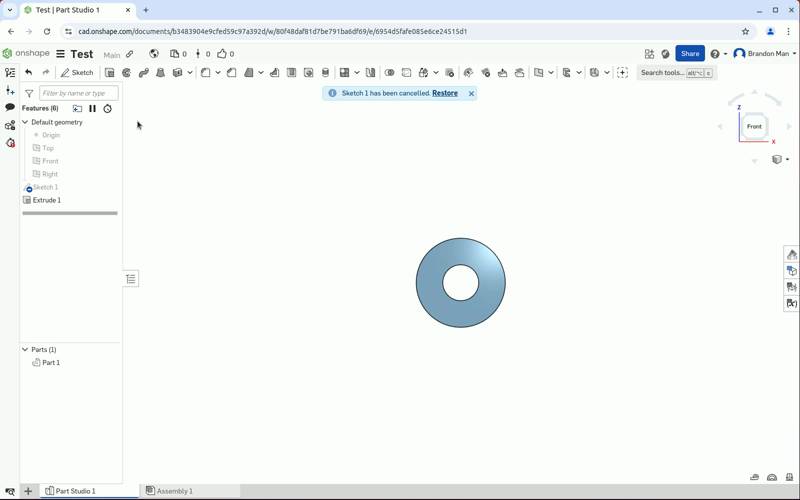
mouse_move(73, 189)
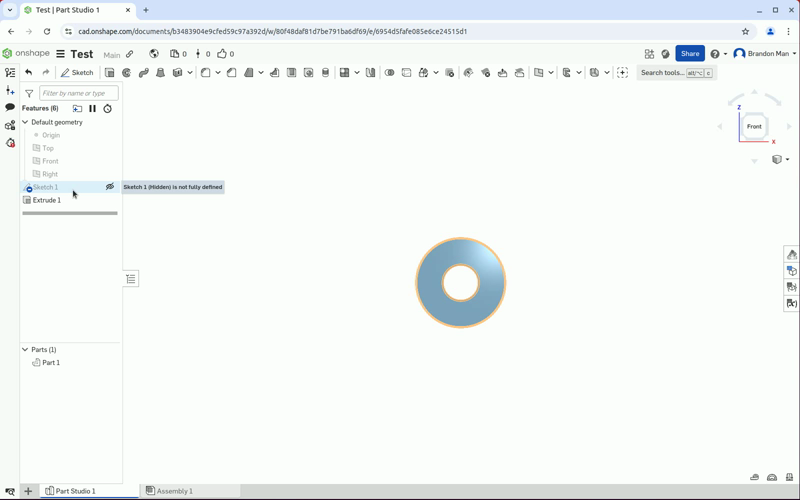
click(73, 189)
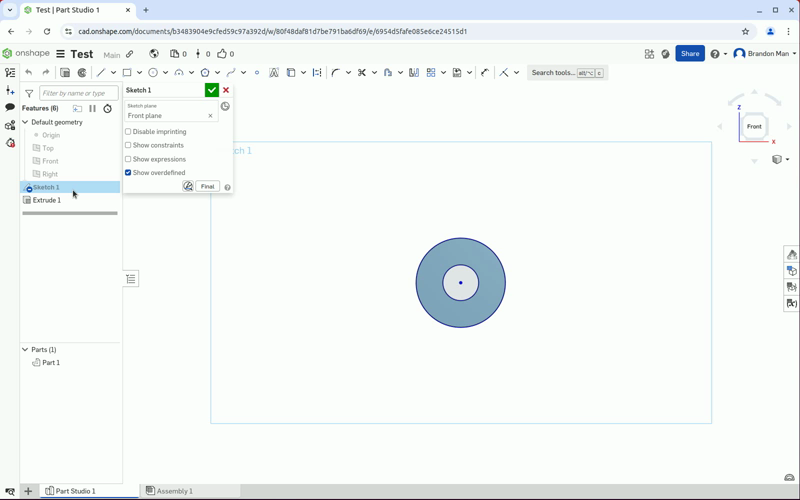
mouse_move(229, 92)
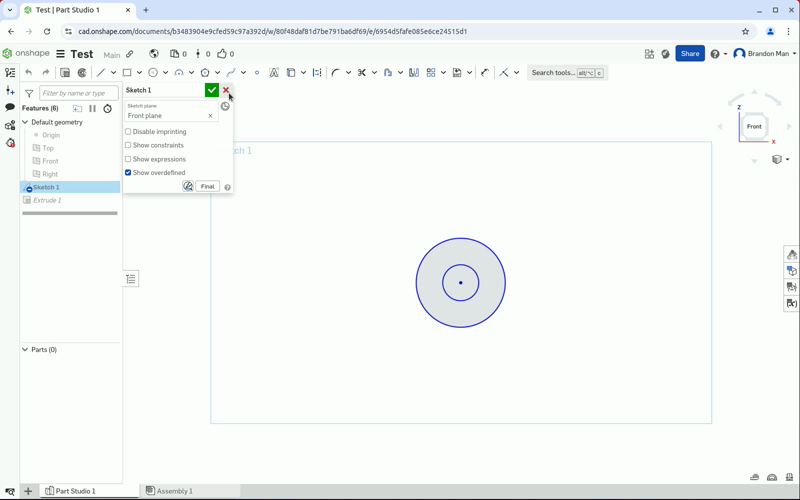
click(229, 92)
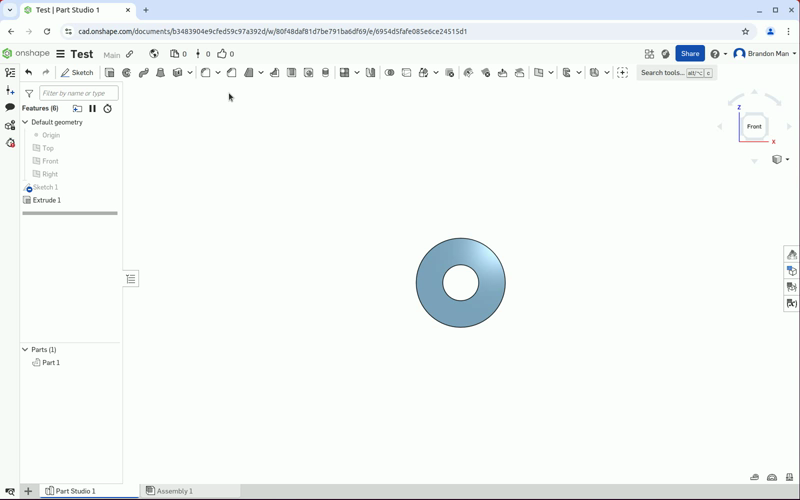
mouse_move(541, 75)
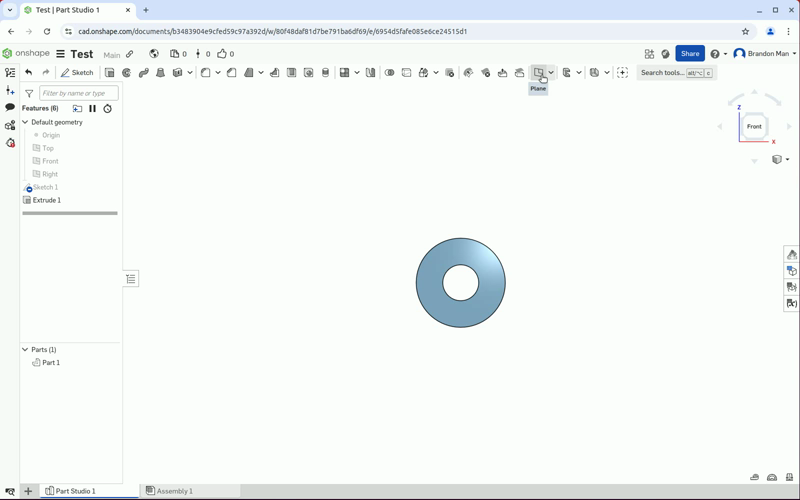
click(541, 75)
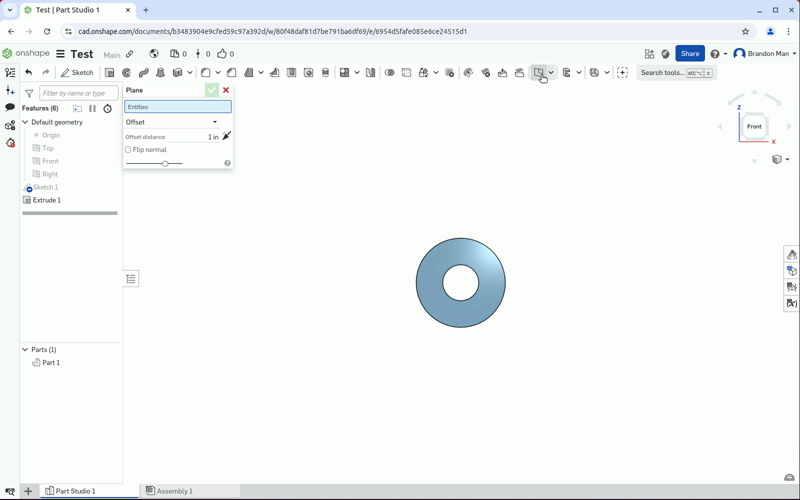
mouse_move(73, 163)
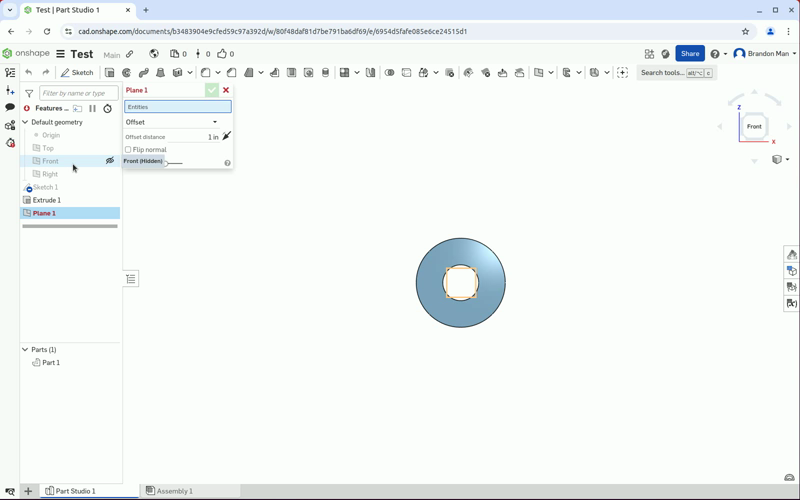
click(73, 163)
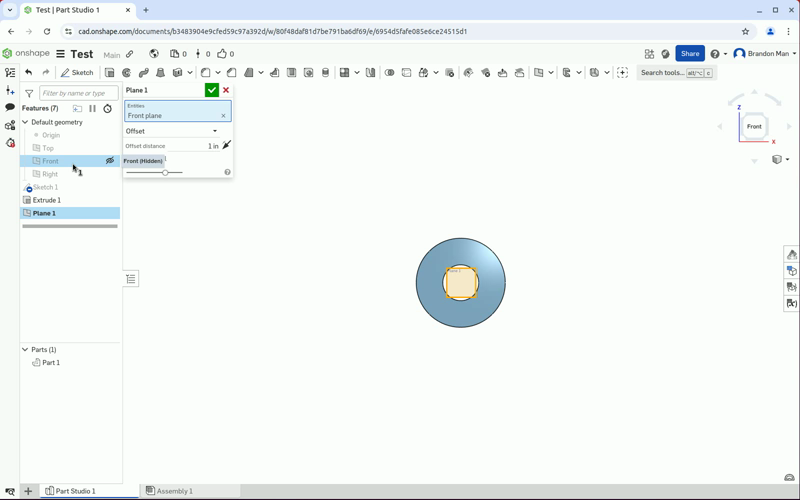
key(tab, 2)
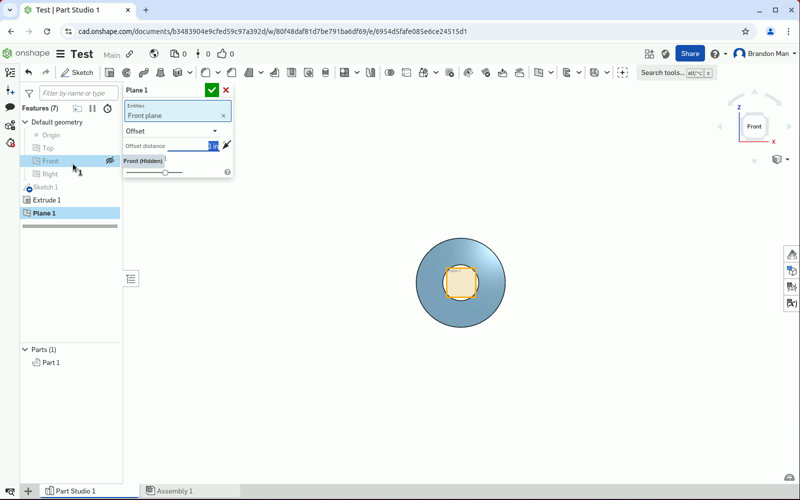
text(3.605)
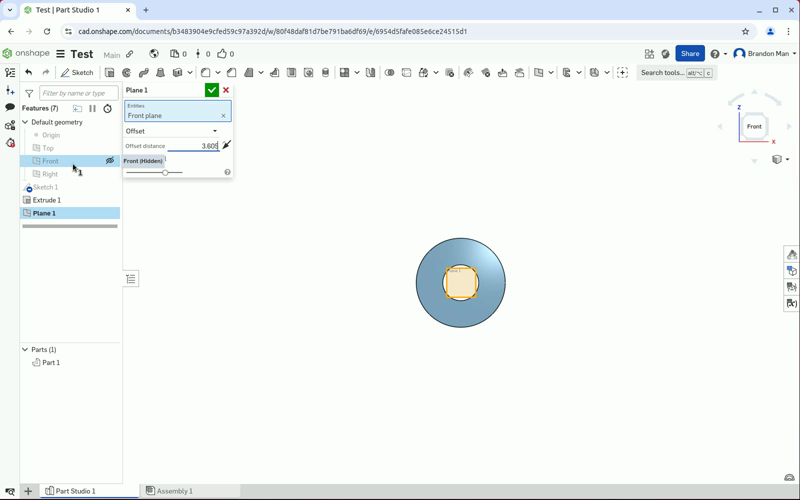
key(enter, 2)
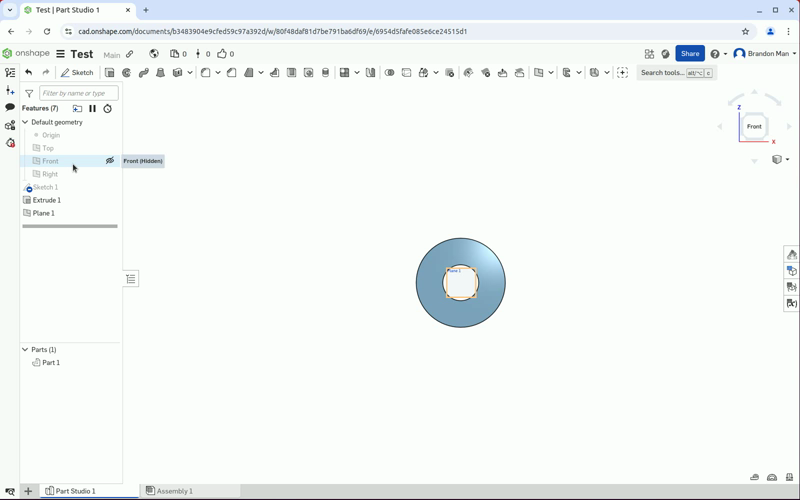
key(shift+s)
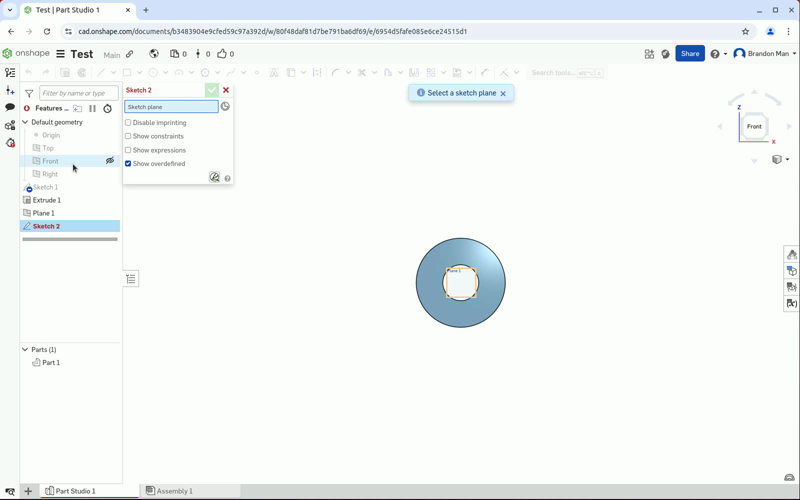
mouse_move(73, 215)
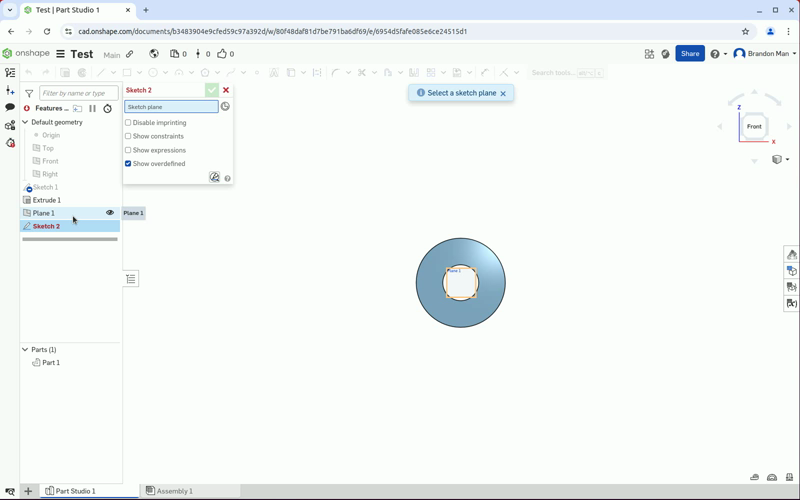
click(73, 215)
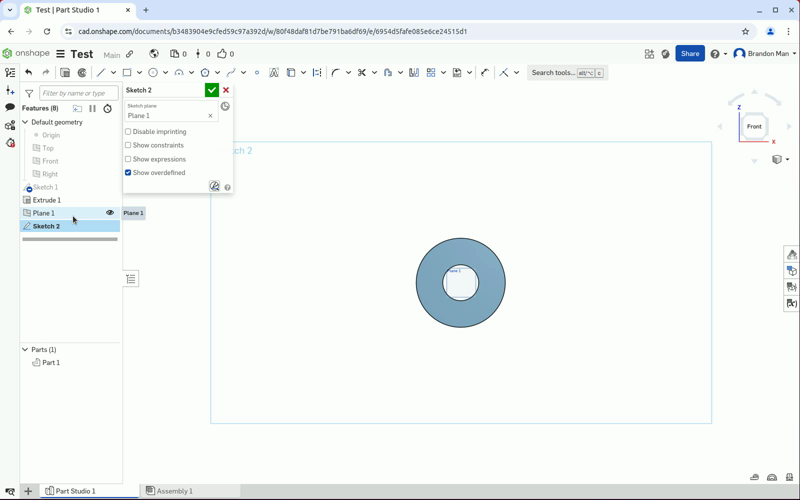
mouse_move(73, 352)
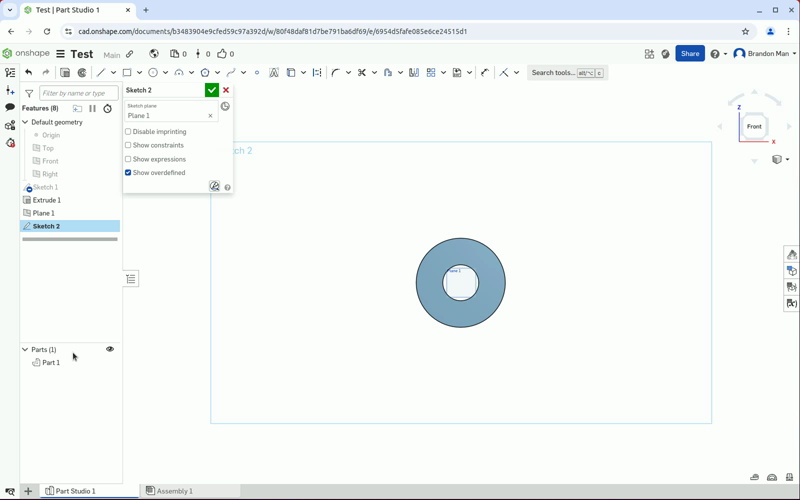
key(y)
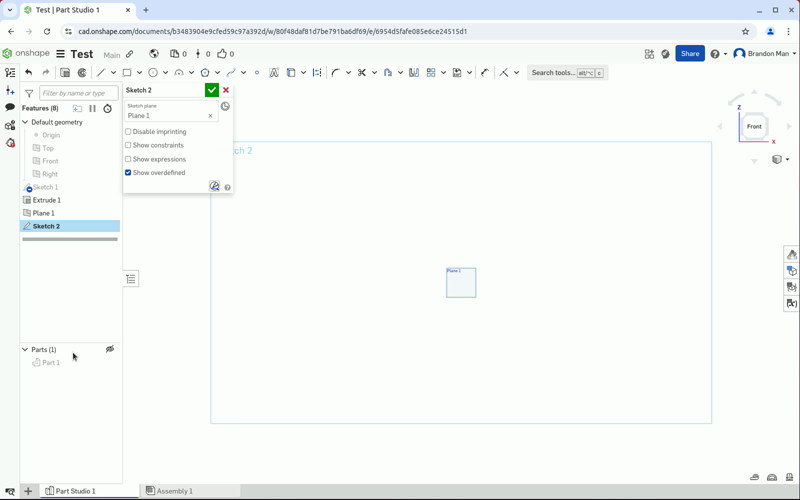
key(c)
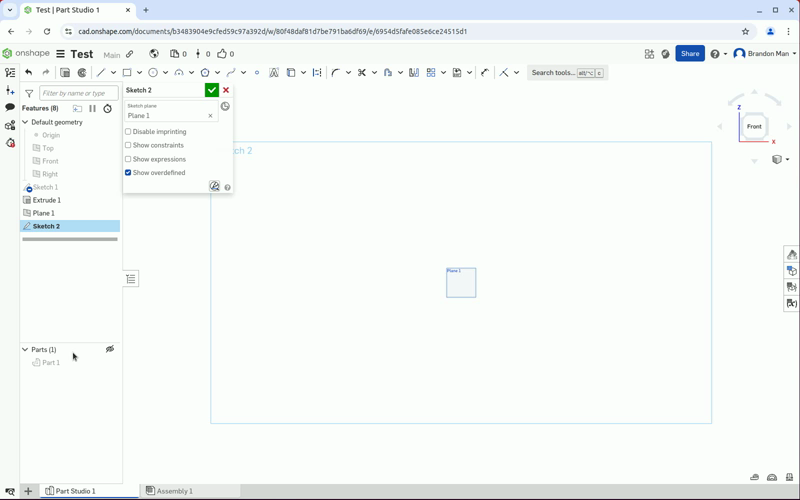
key_down(shift)
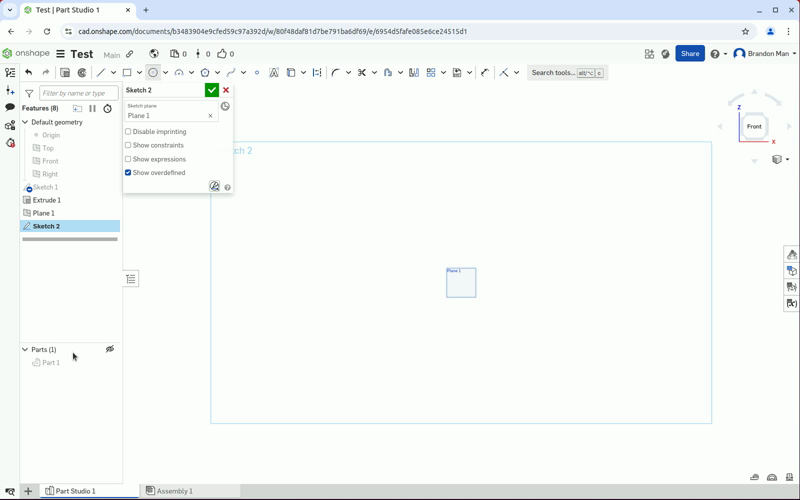
mouse_move(460, 282)
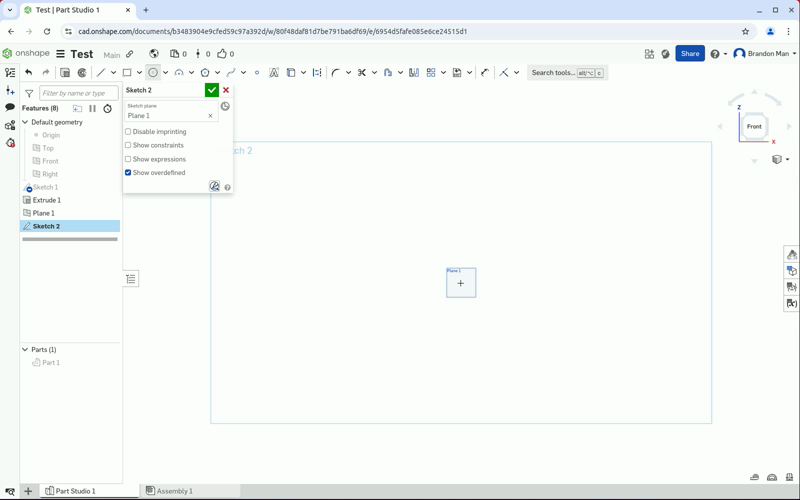
click(460, 282)
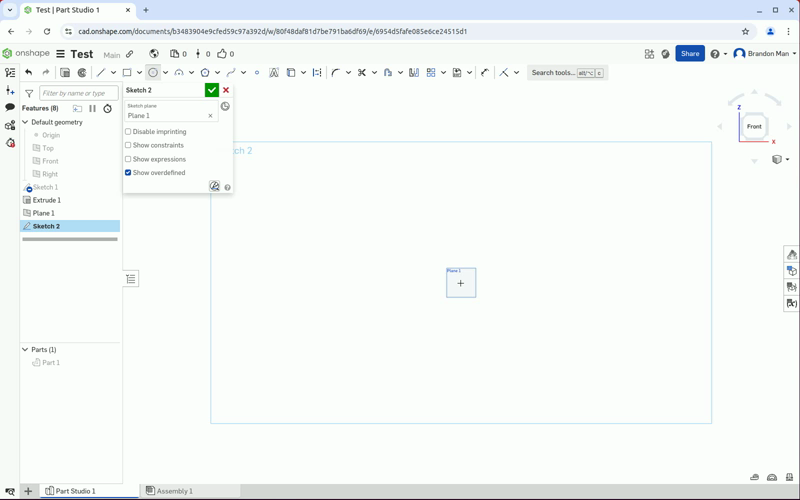
key_up(shift)
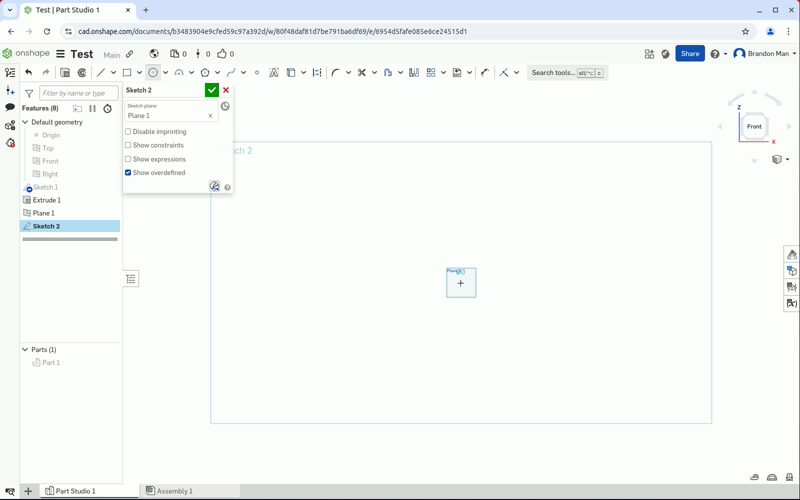
mouse_move(492, 282)
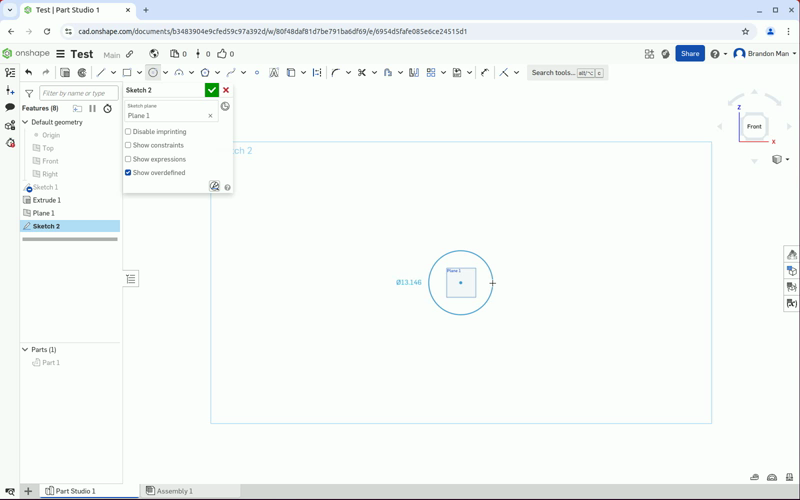
click(492, 282)
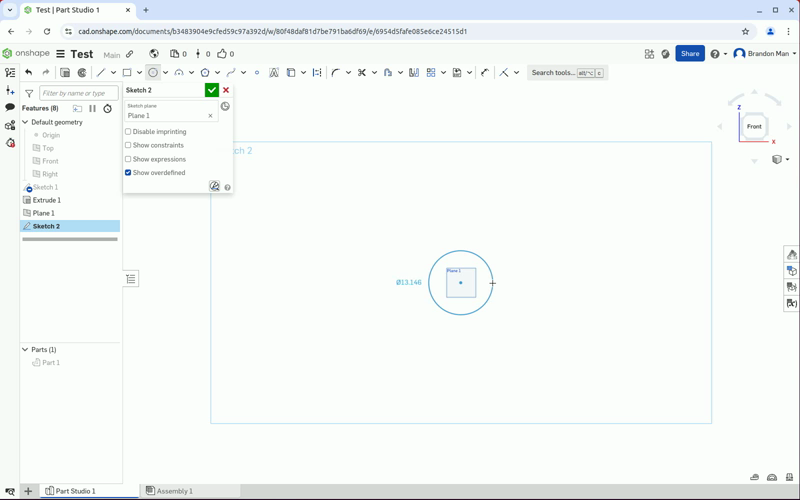
key(esc)
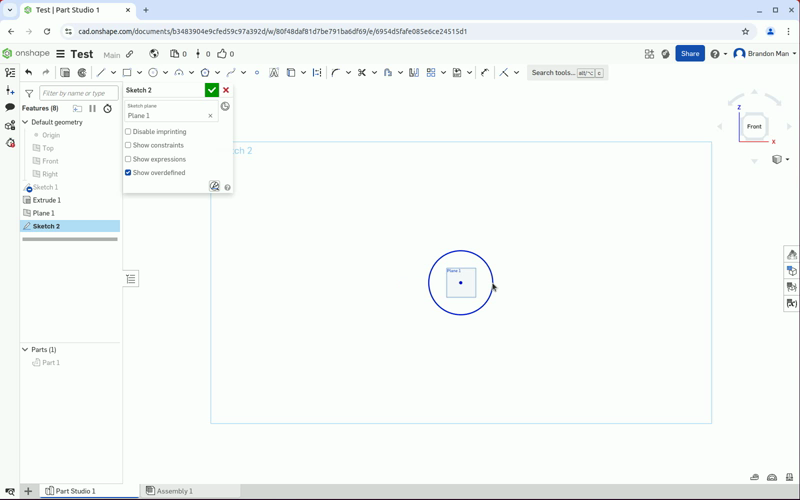
key(c)
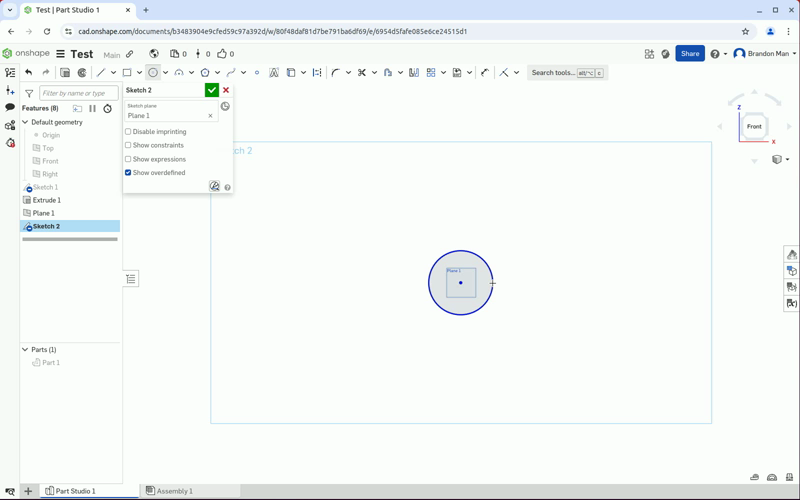
key_down(shift)
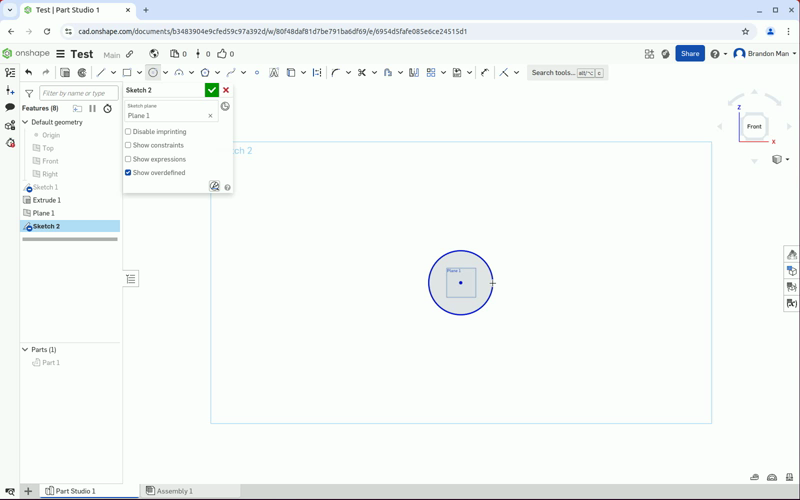
mouse_move(460, 282)
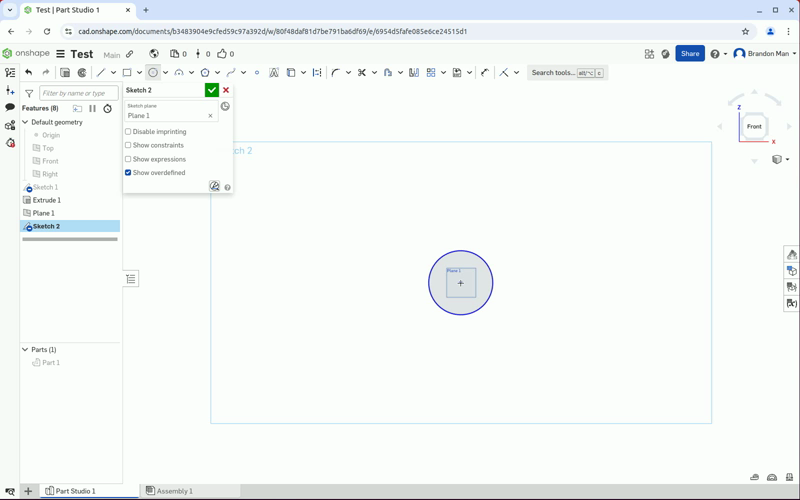
click(460, 282)
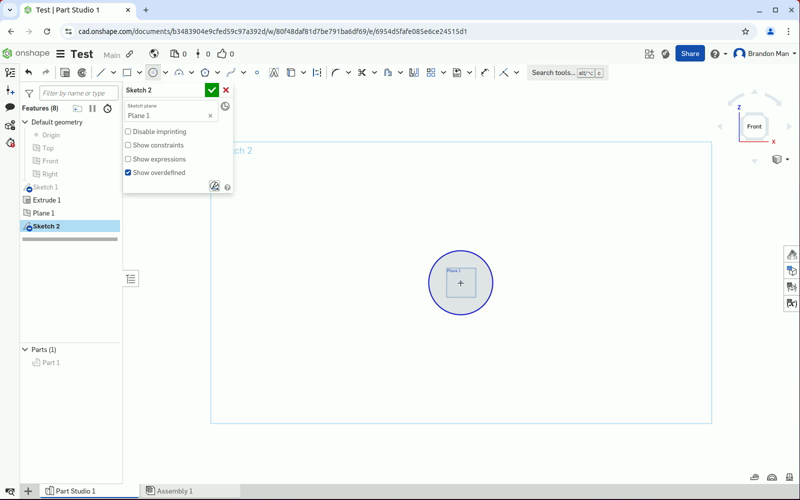
key_up(shift)
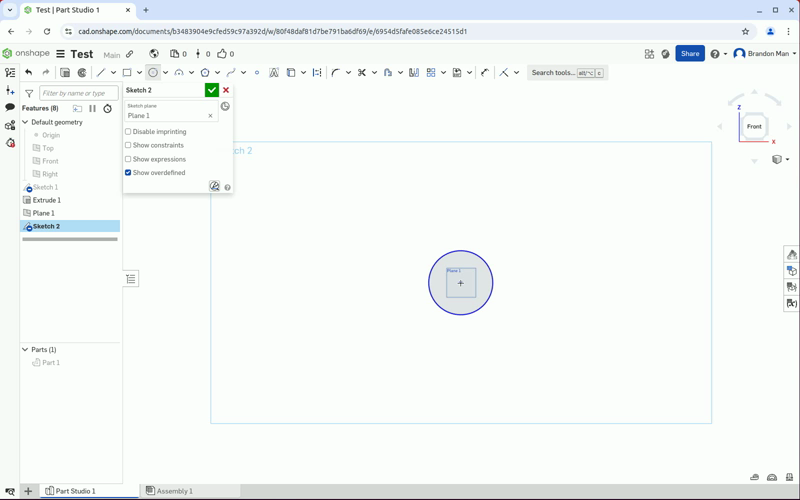
mouse_move(478, 282)
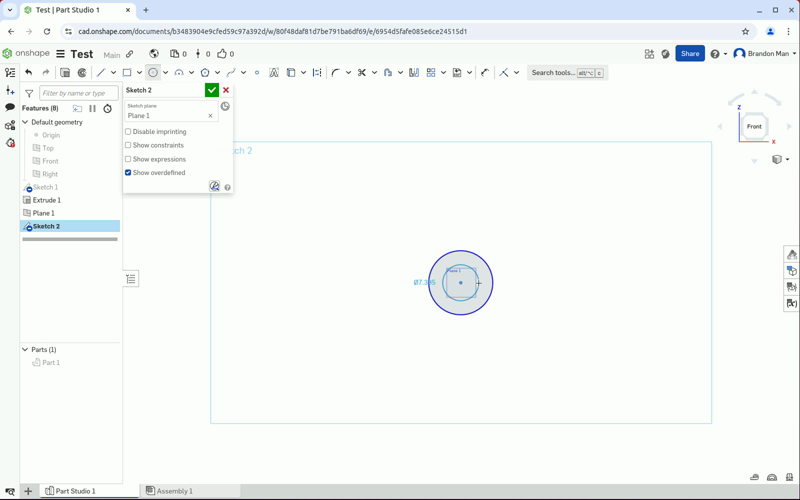
click(478, 282)
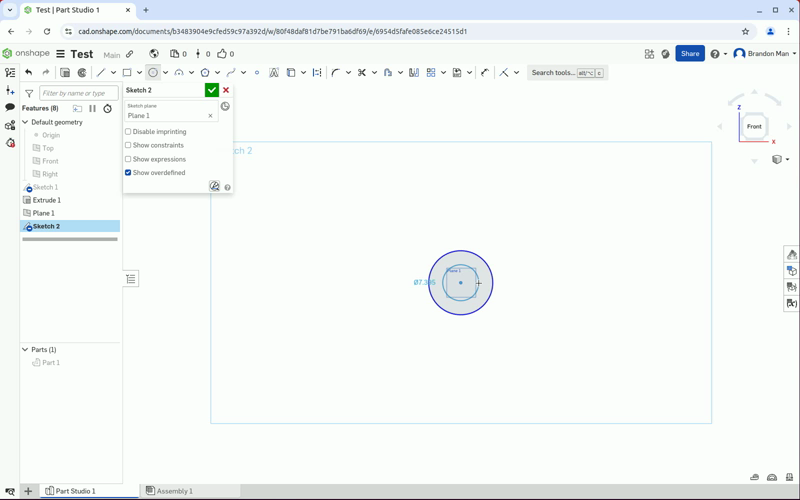
key(esc)
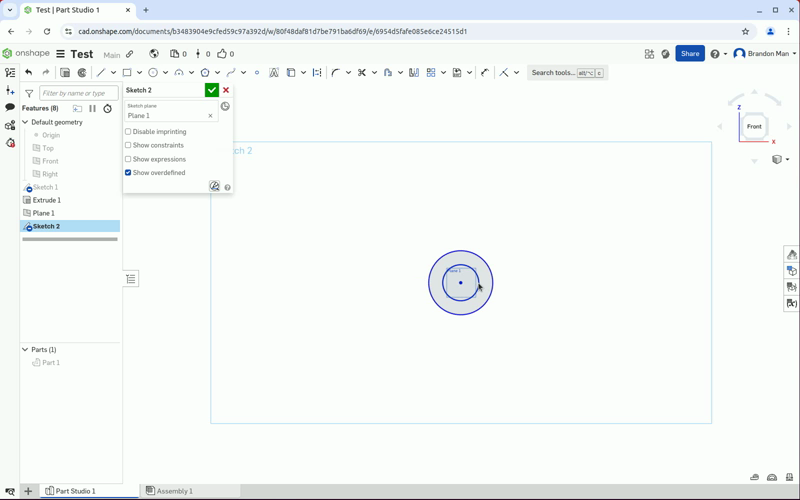
mouse_move(451, 299)
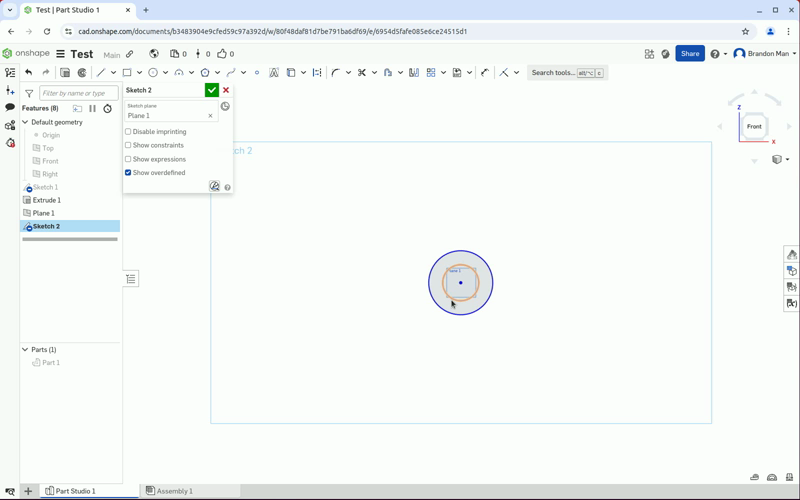
click(451, 299)
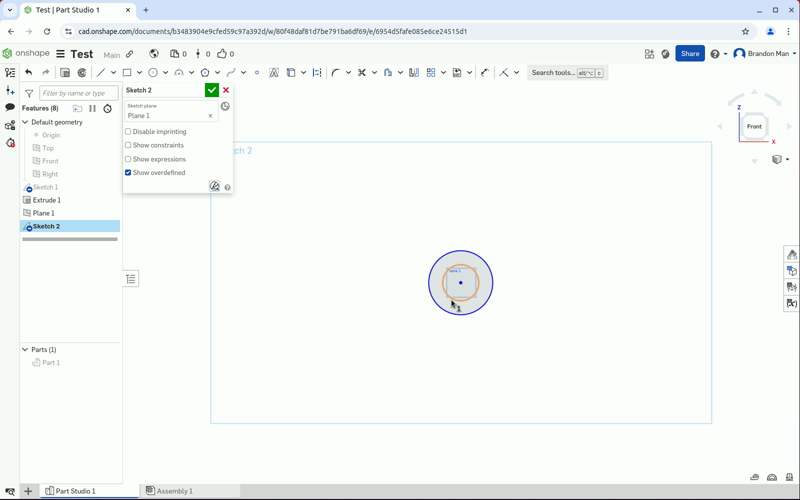
mouse_move(73, 352)
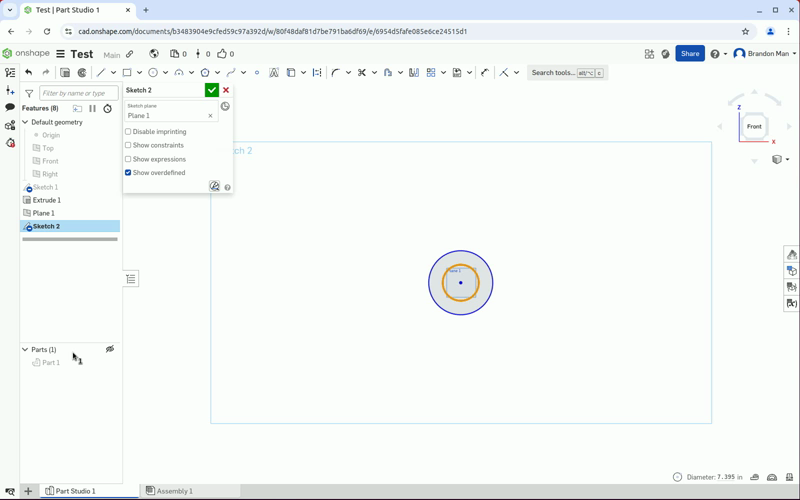
key(shift+y)
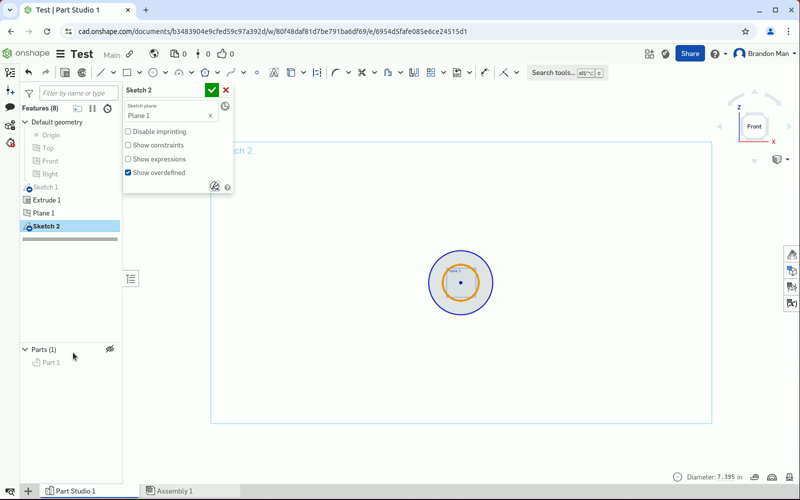
key(shift+e)
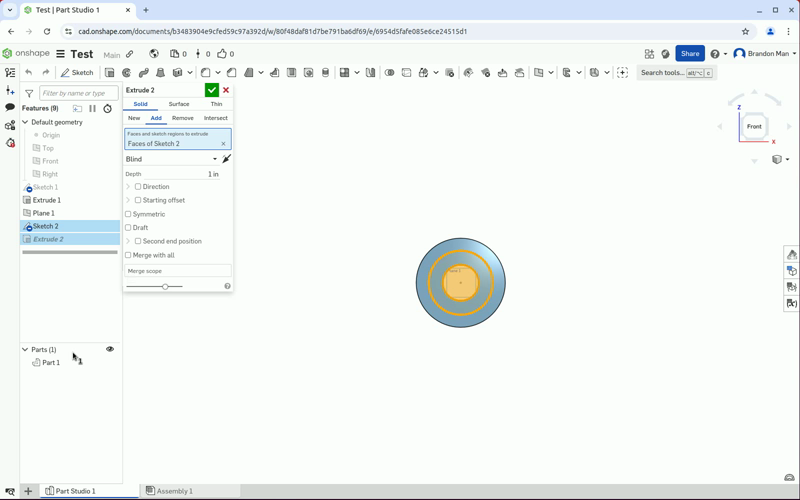
mouse_move(143, 106)
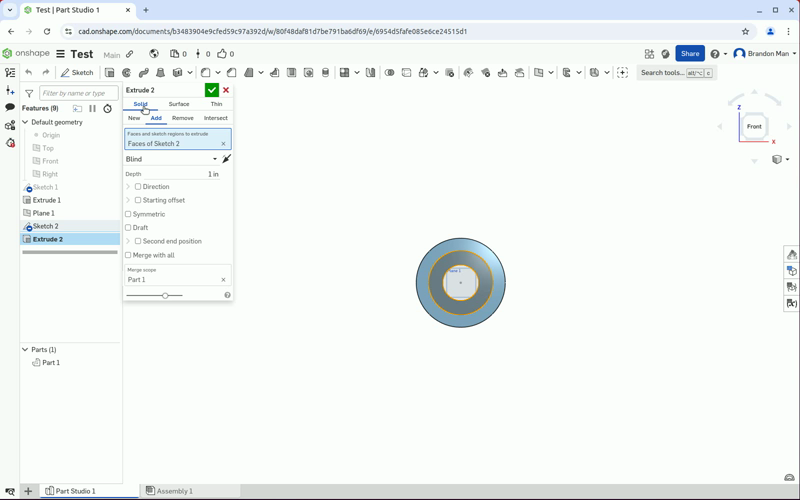
click(143, 106)
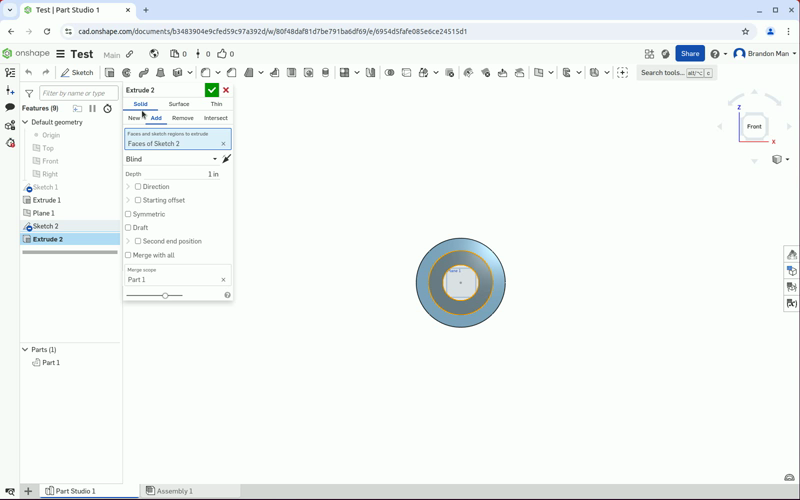
mouse_move(137, 120)
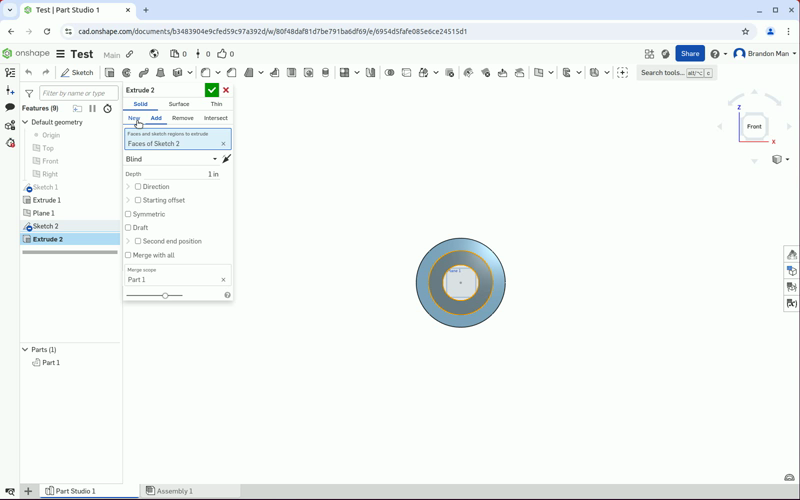
click(137, 120)
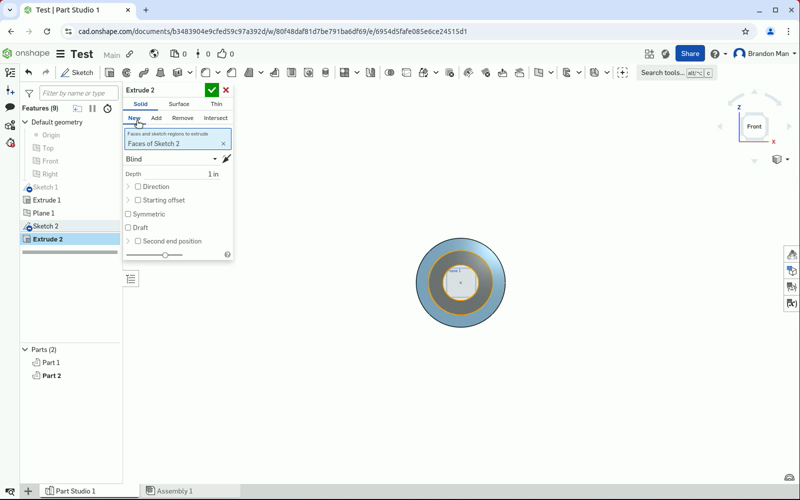
key(tab, 4)
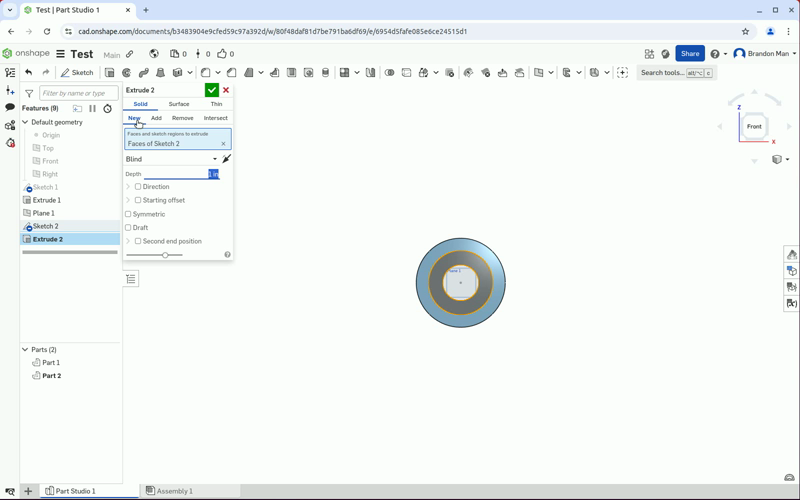
text(1.204)
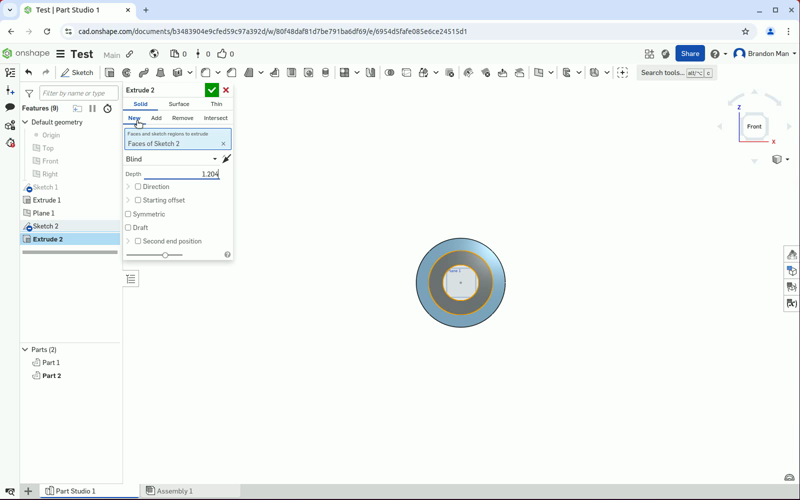
key(enter)
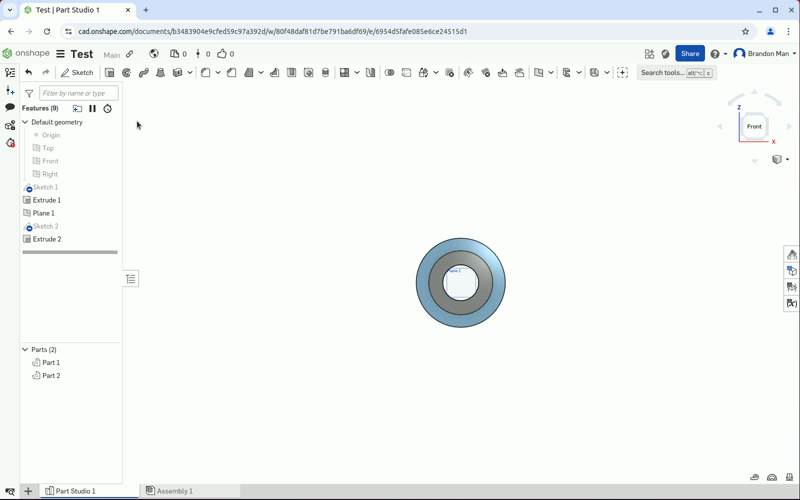
key(shift+h)
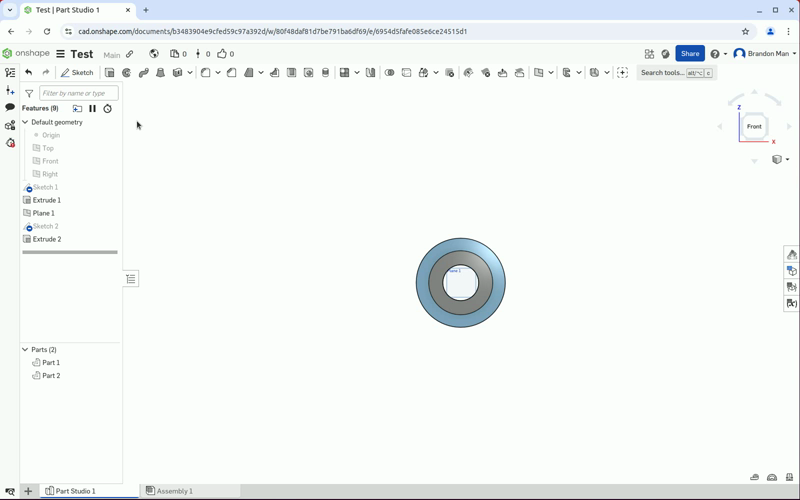
key(shift+h)
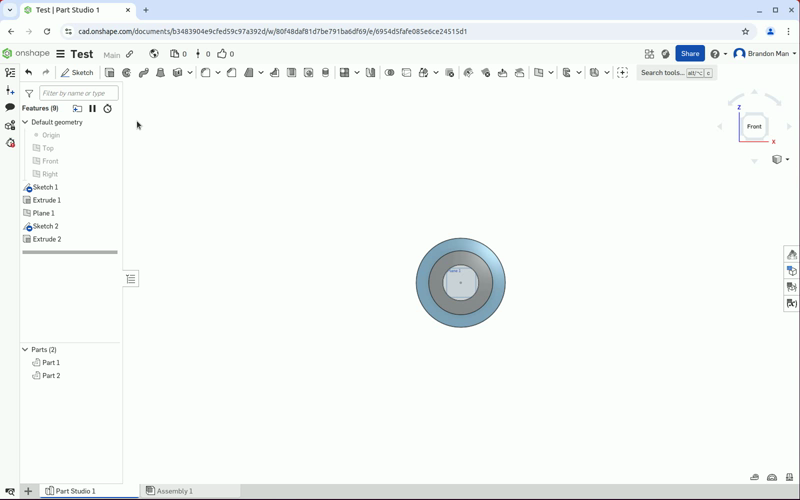
key(shift+7)
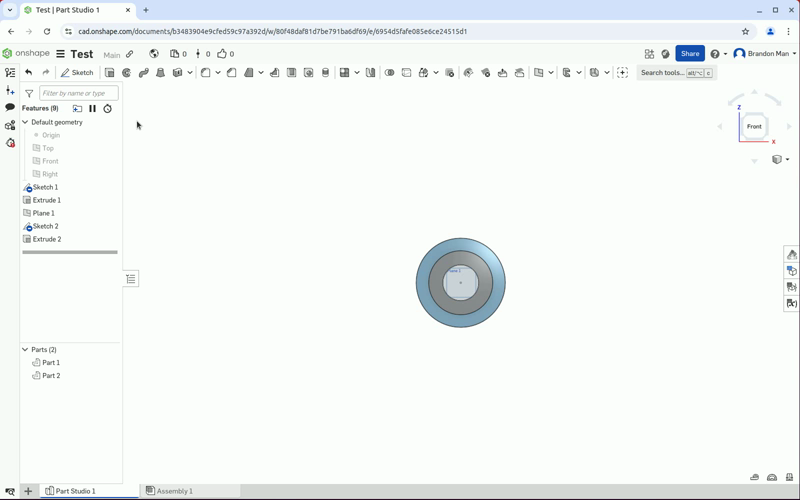
key(left, 2)
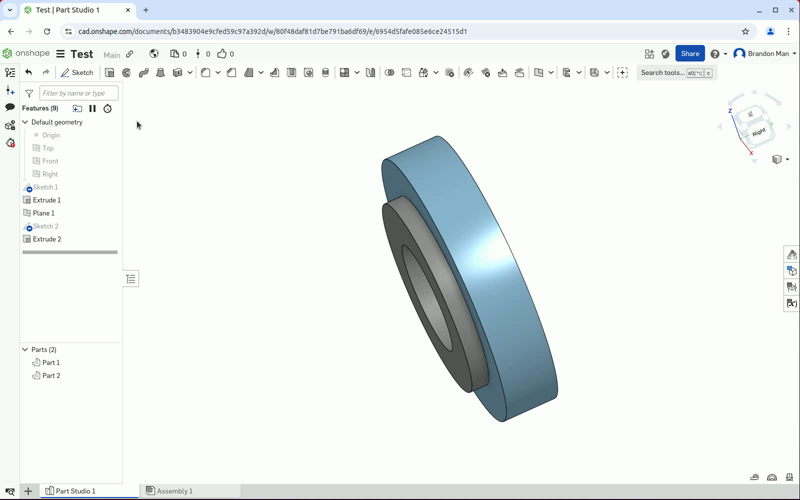
key(down, 2)
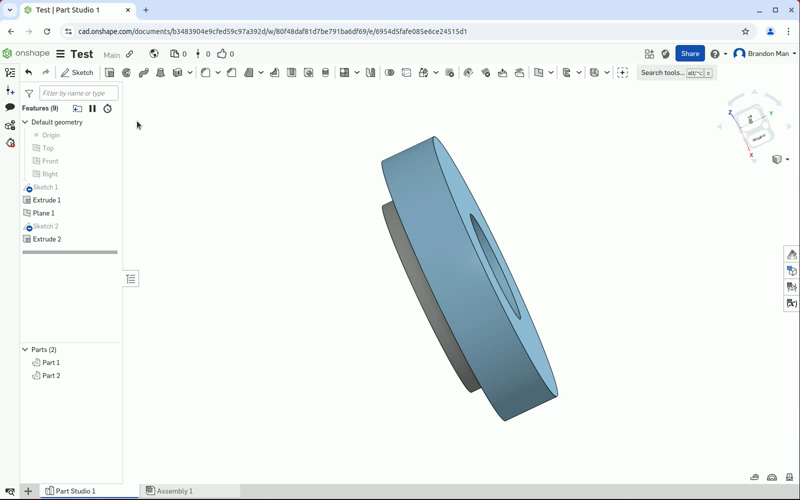
key(up, 2)
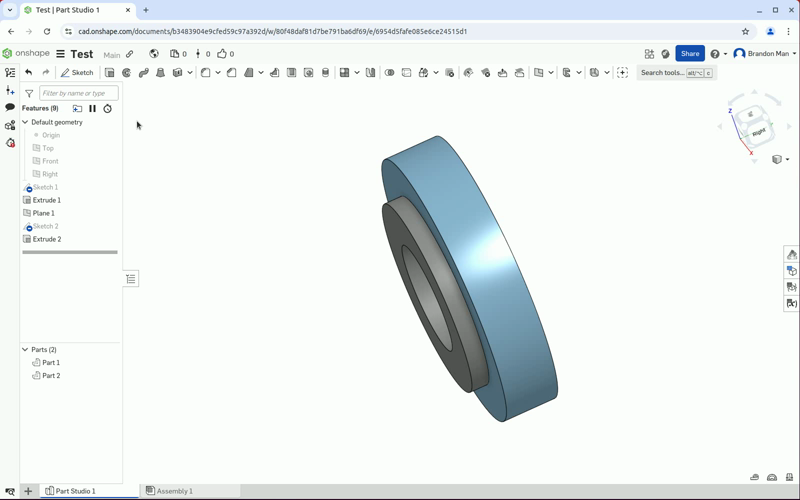
key(right, 2)
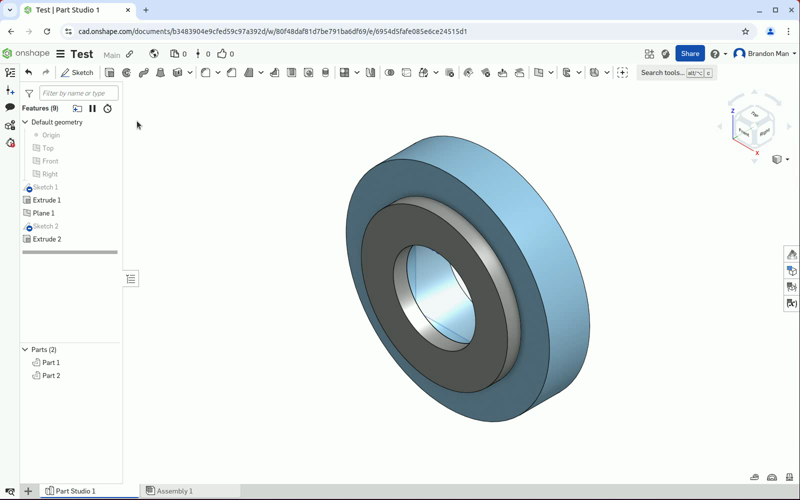
mouse_move(73, 189)
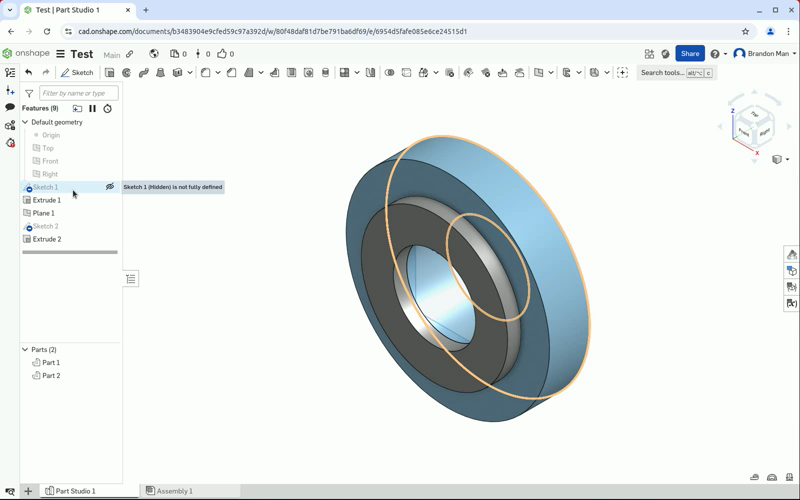
click(73, 189)